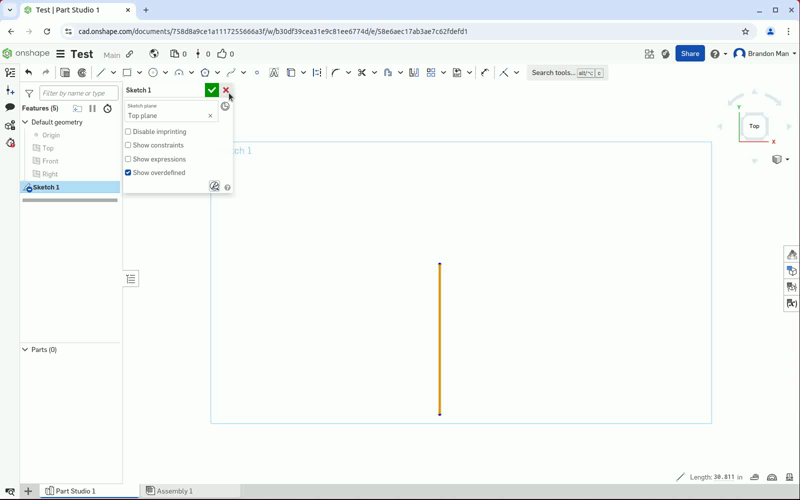
key(shift+h)
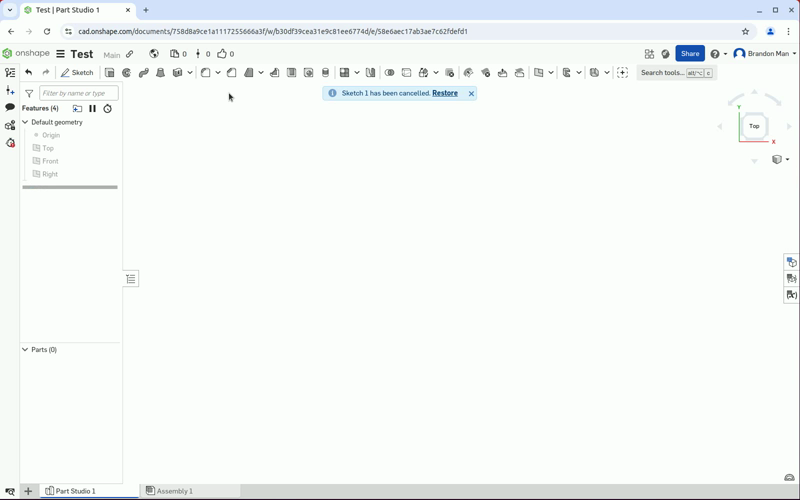
mouse_move(73, 352)
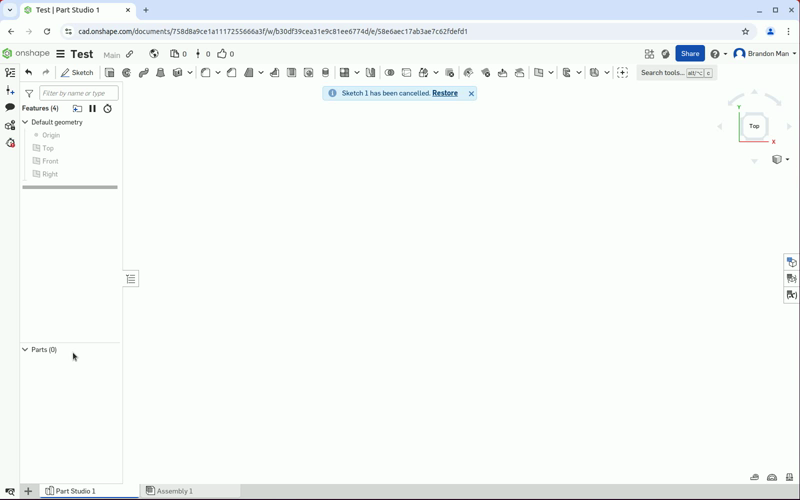
key(y)
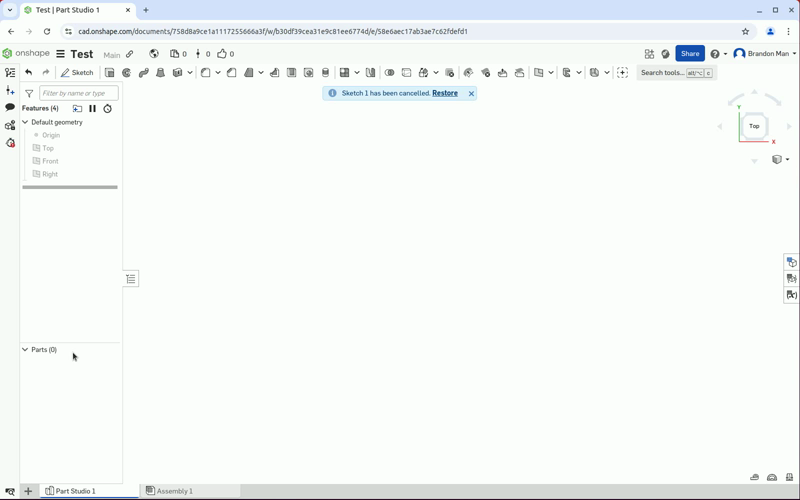
key(shift+p)
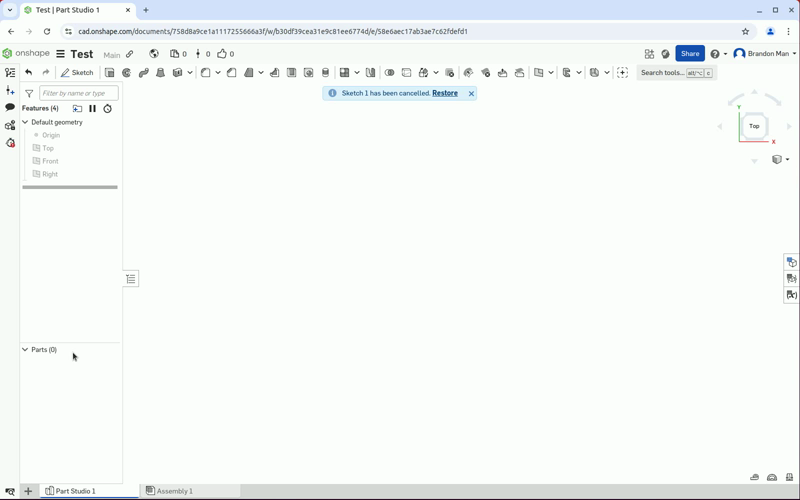
key(space)
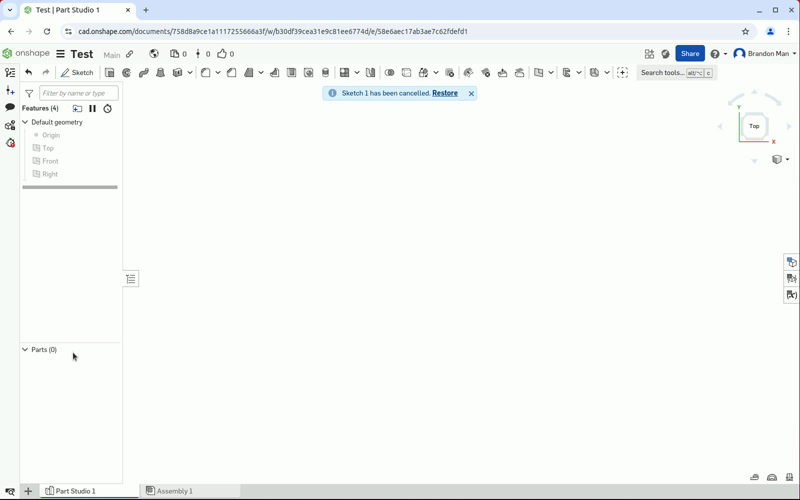
key_down(shift)
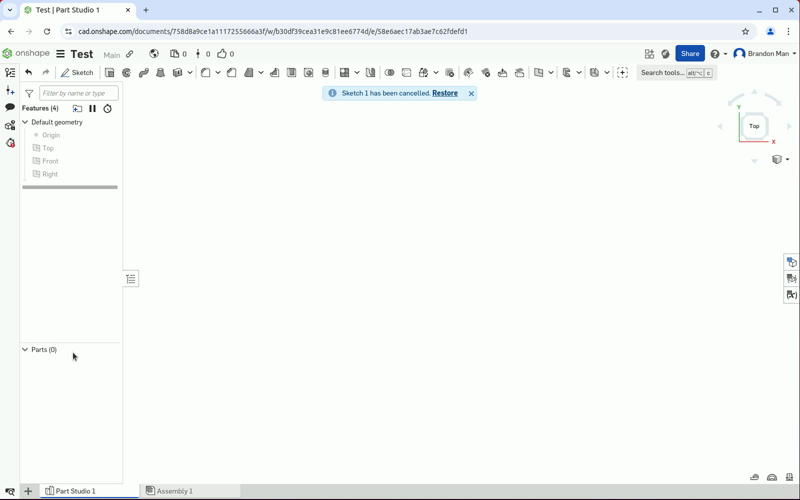
key(up)
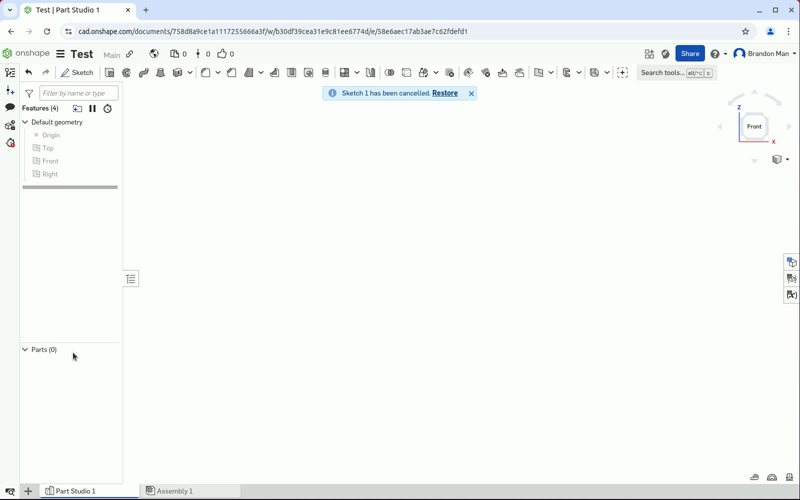
key_up(shift)
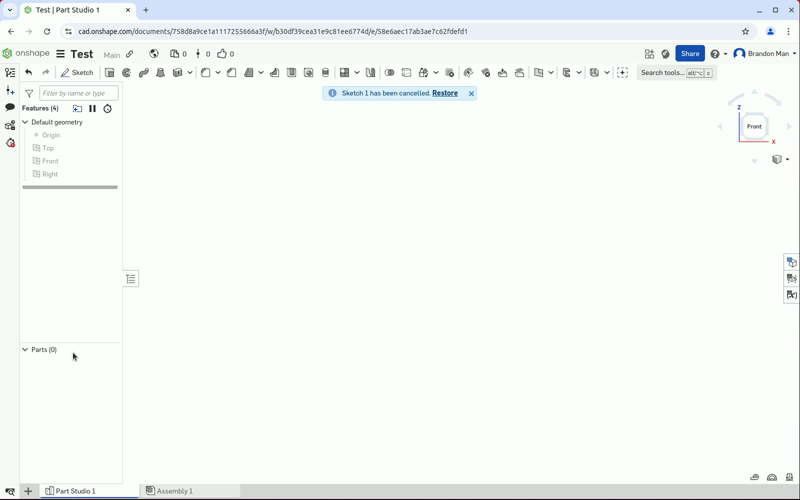
mouse_move(73, 352)
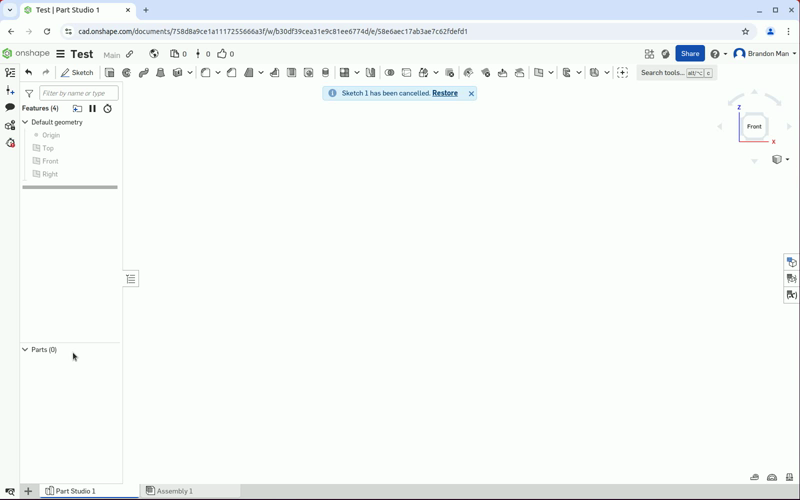
key(shift+y)
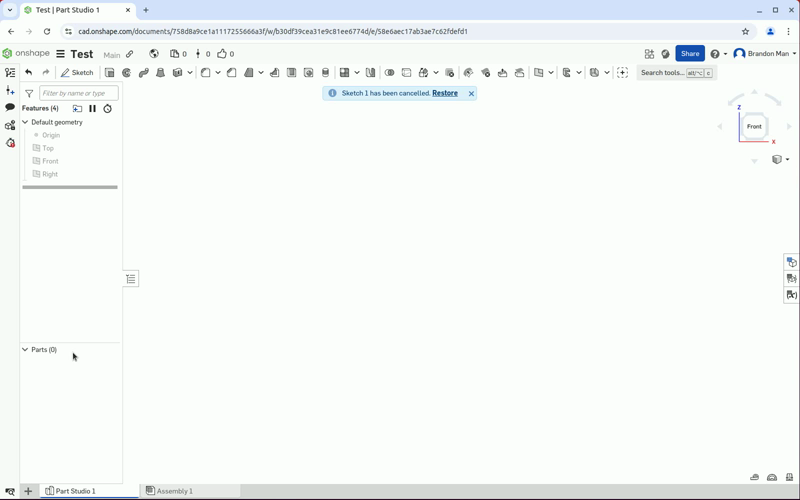
key(shift+s)
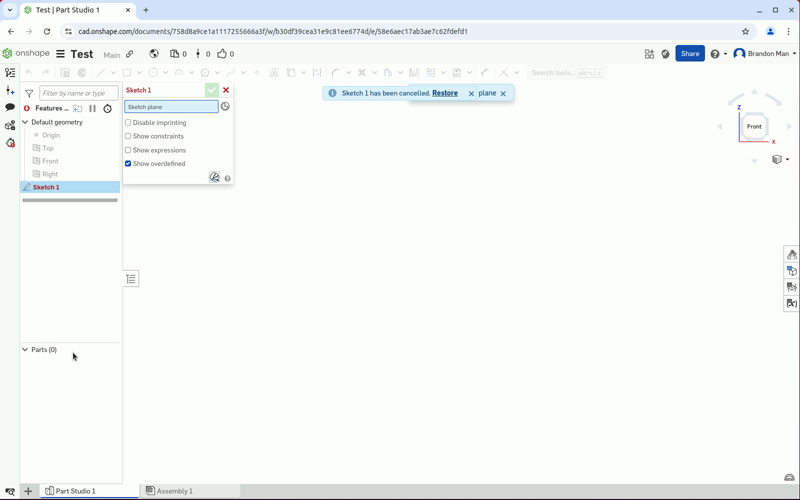
mouse_move(73, 163)
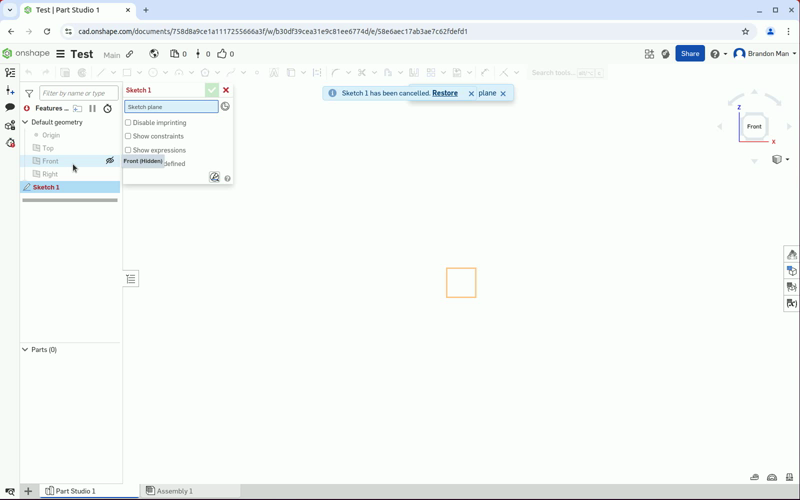
click(73, 163)
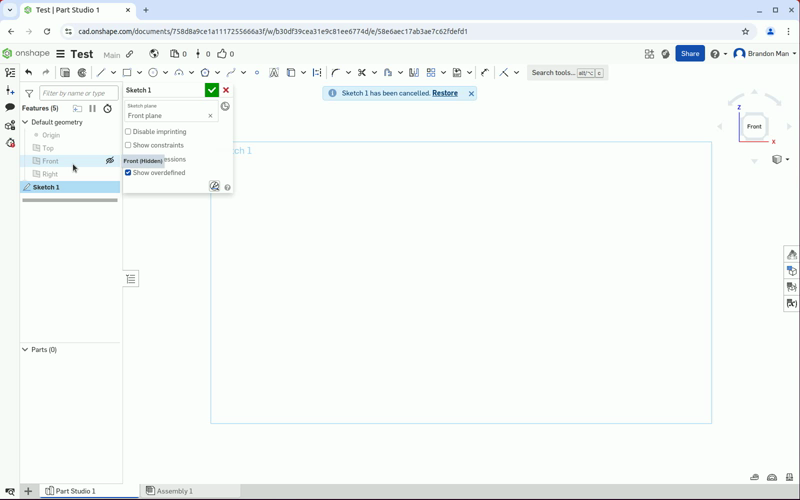
mouse_move(73, 352)
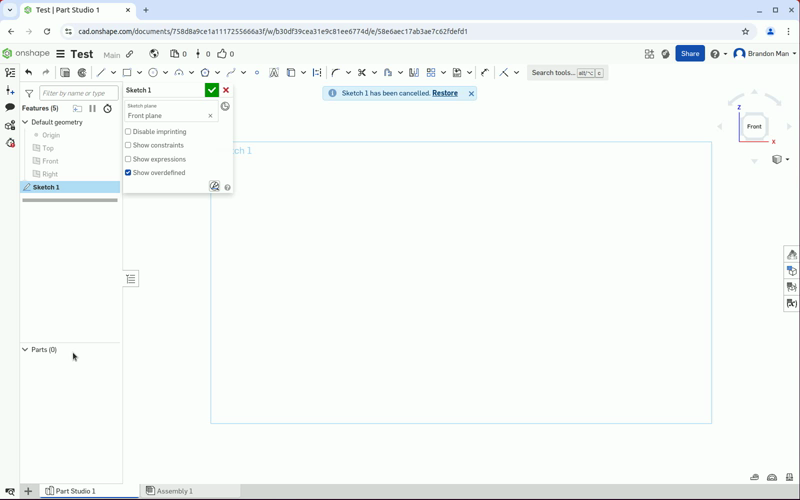
key(y)
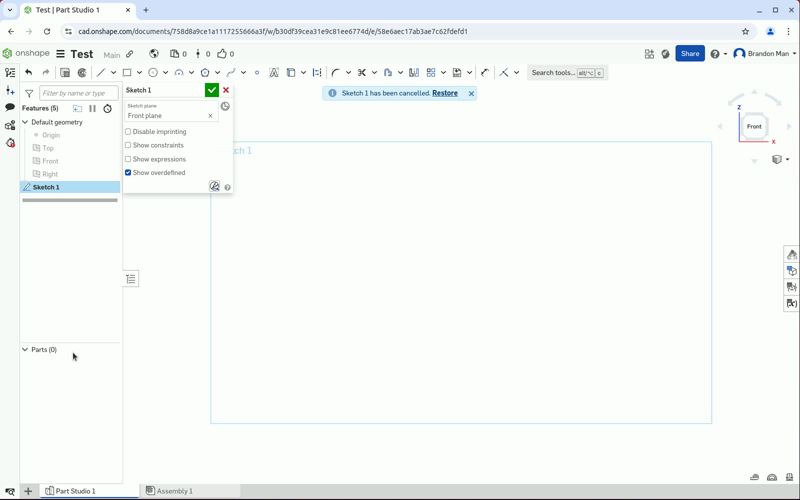
key(l)
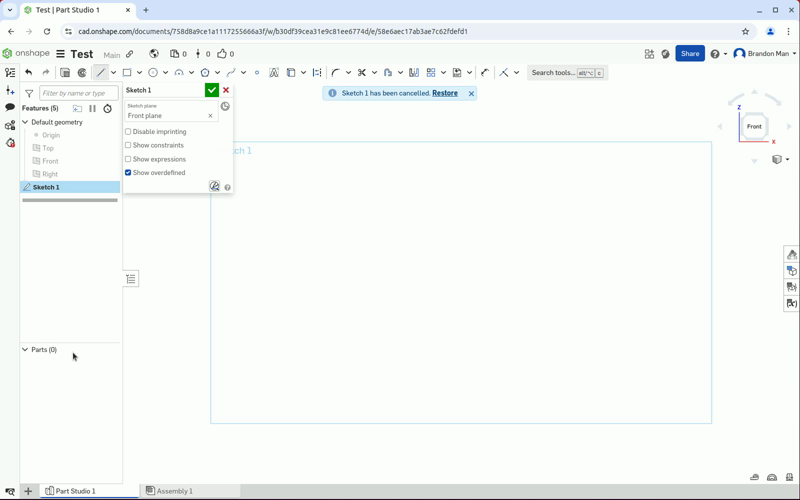
key_down(shift)
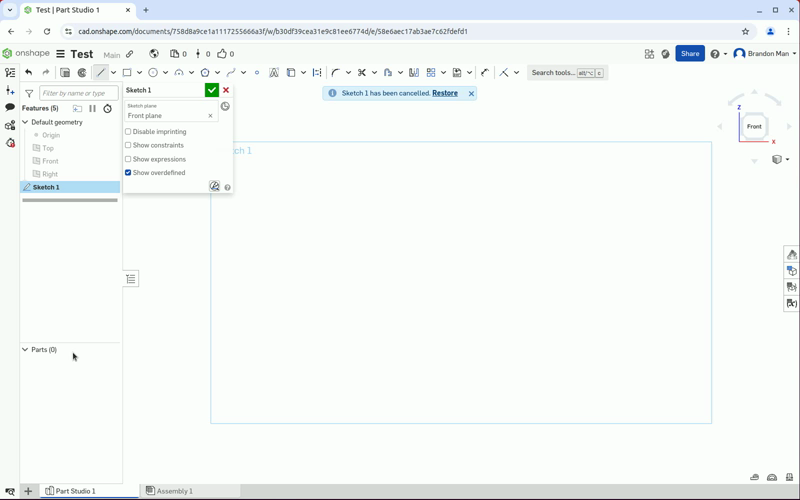
mouse_move(348, 282)
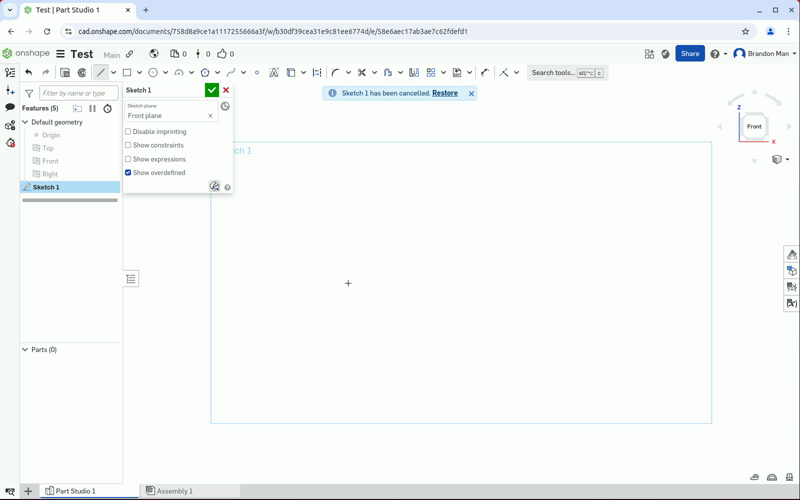
click(348, 282)
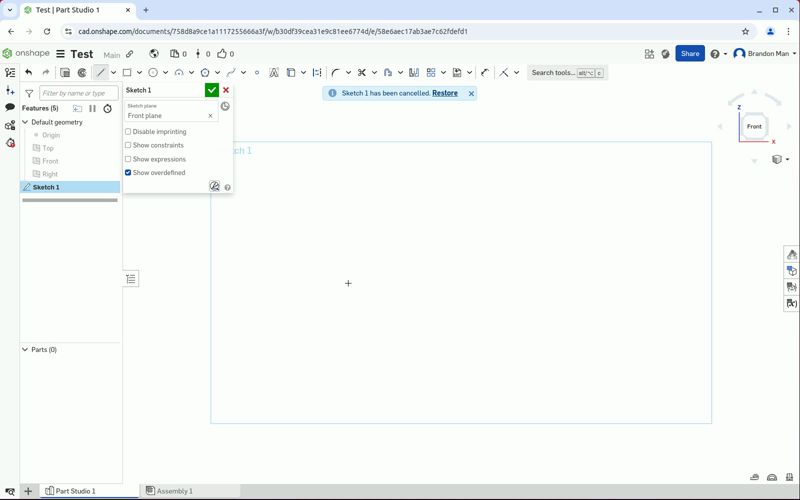
key_up(shift)
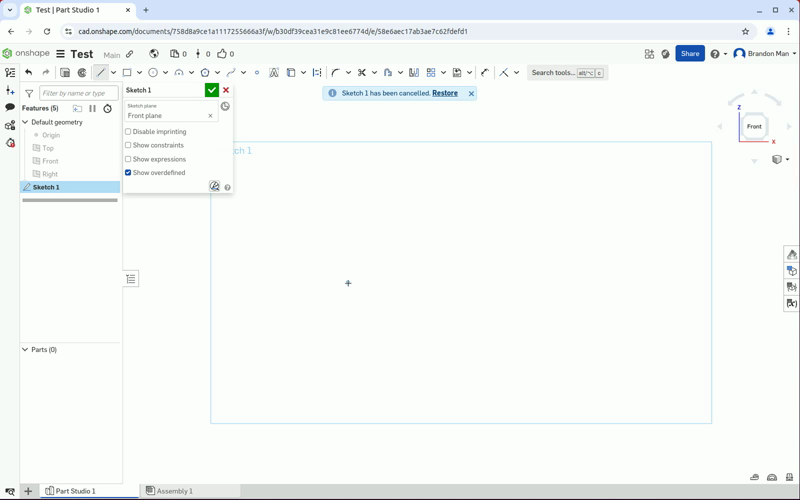
key_down(shift)
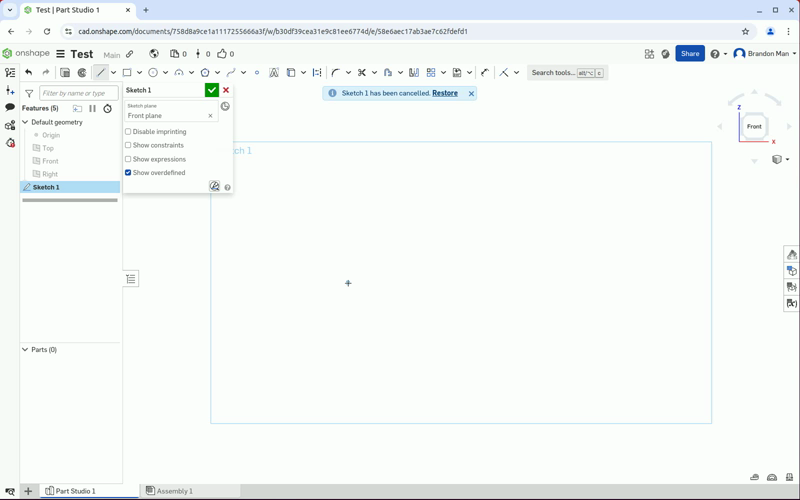
mouse_move(460, 282)
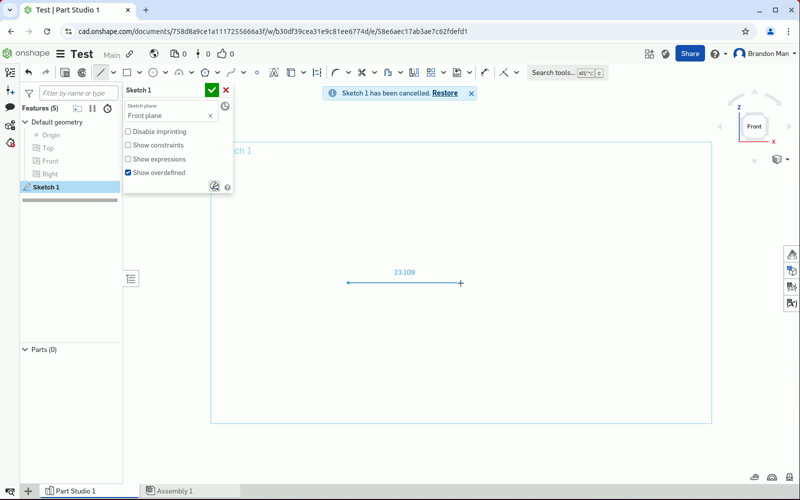
click(460, 282)
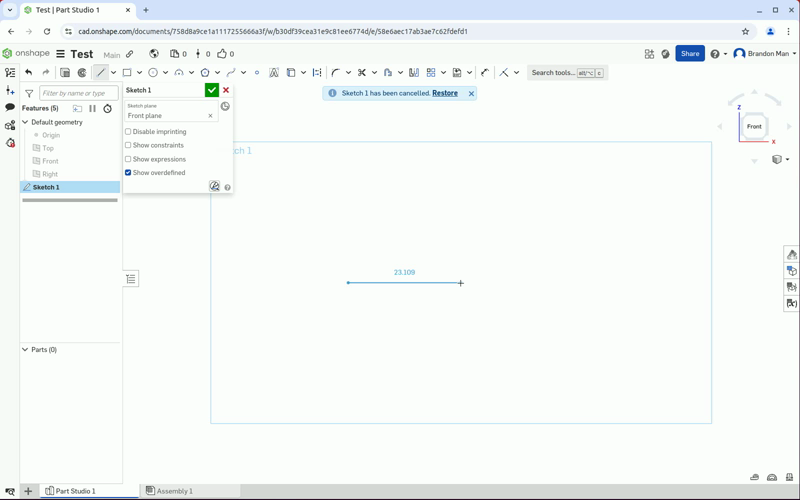
key_up(shift)
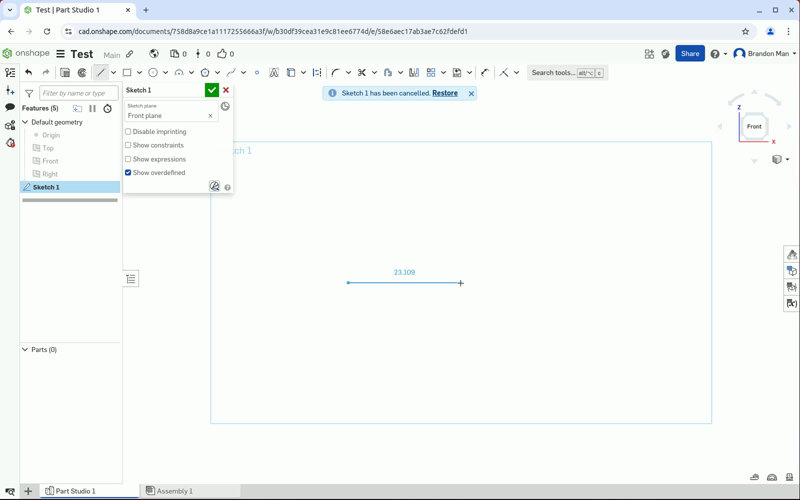
key_down(shift)
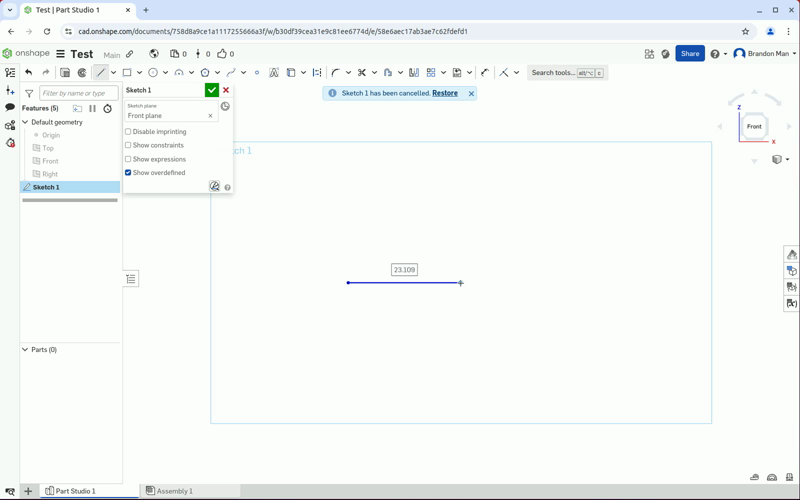
mouse_move(460, 170)
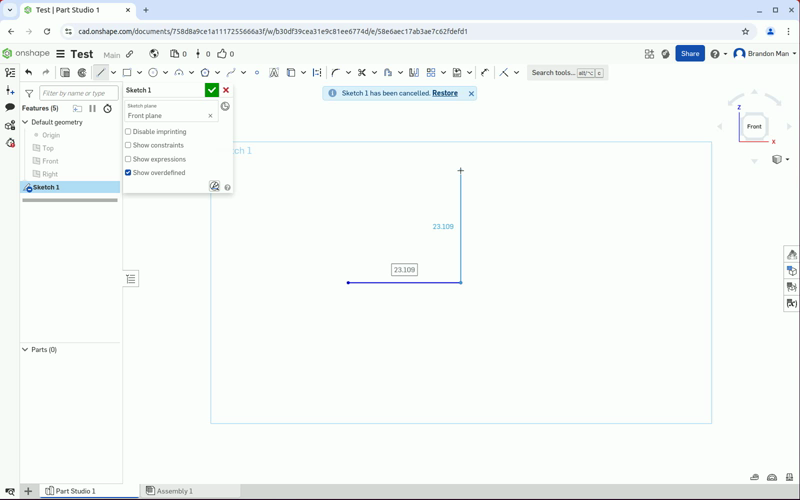
click(460, 170)
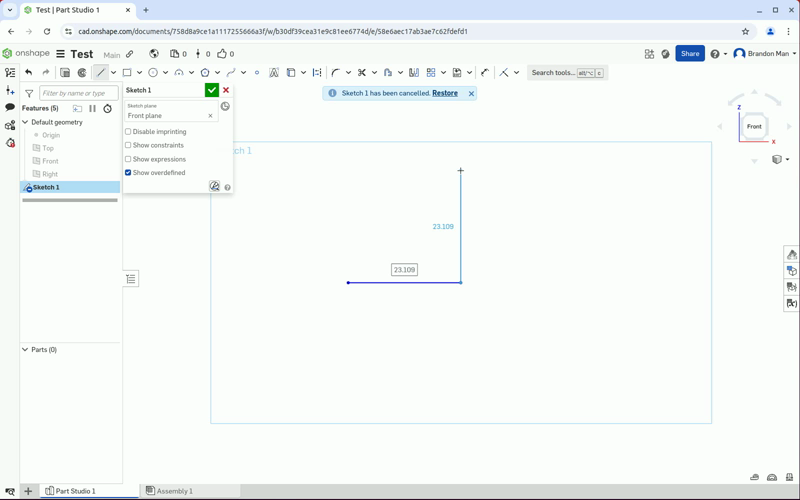
key_up(shift)
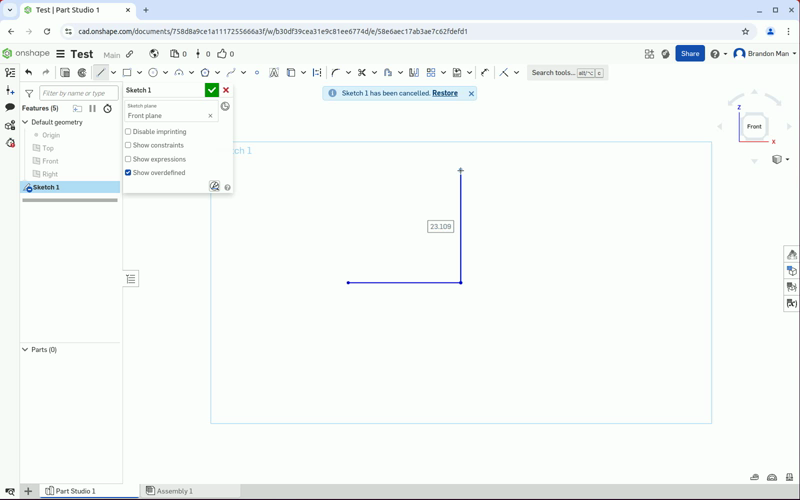
key_down(shift)
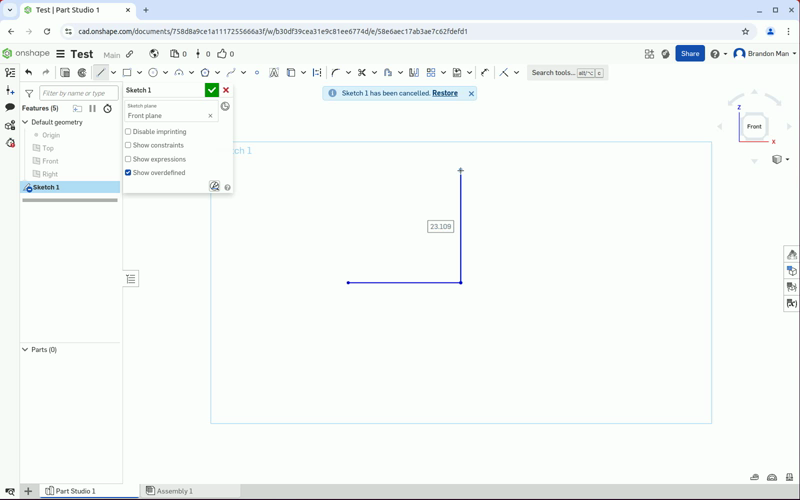
mouse_move(348, 170)
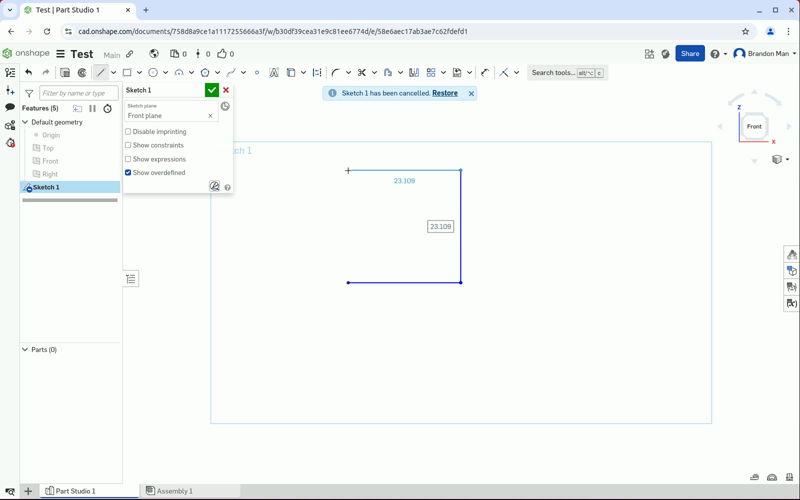
click(348, 170)
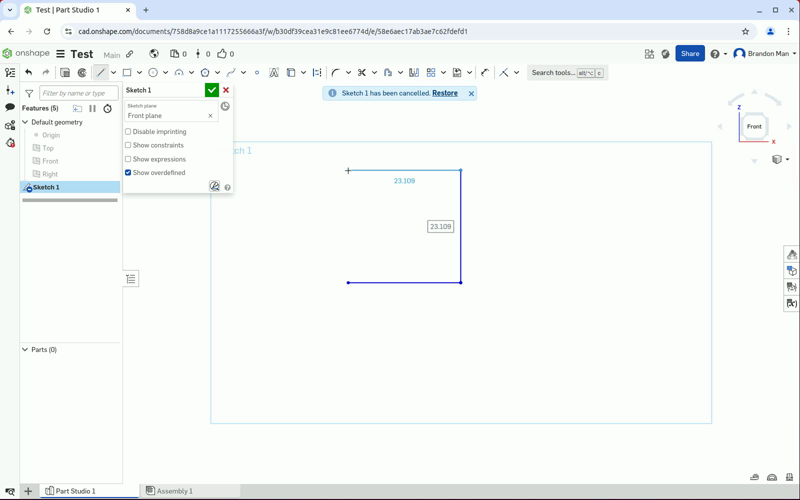
key_up(shift)
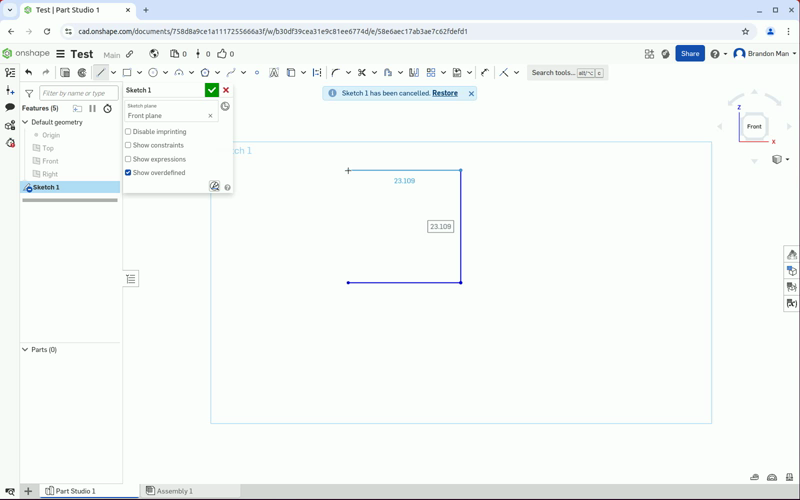
key_down(shift)
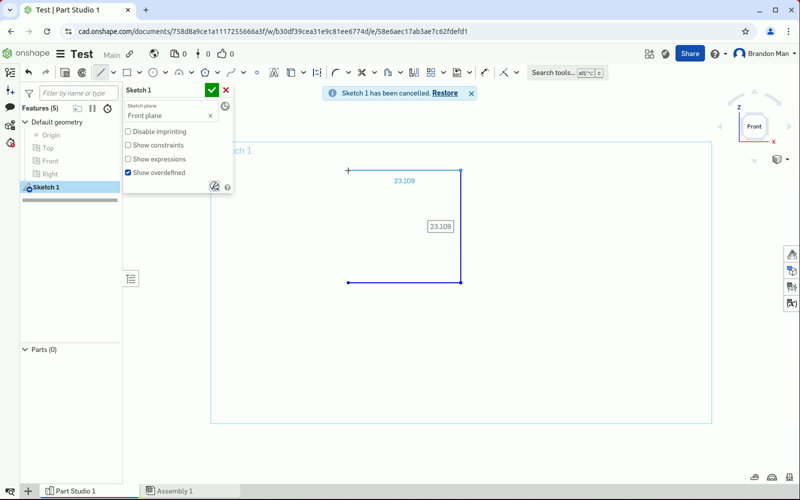
mouse_move(348, 282)
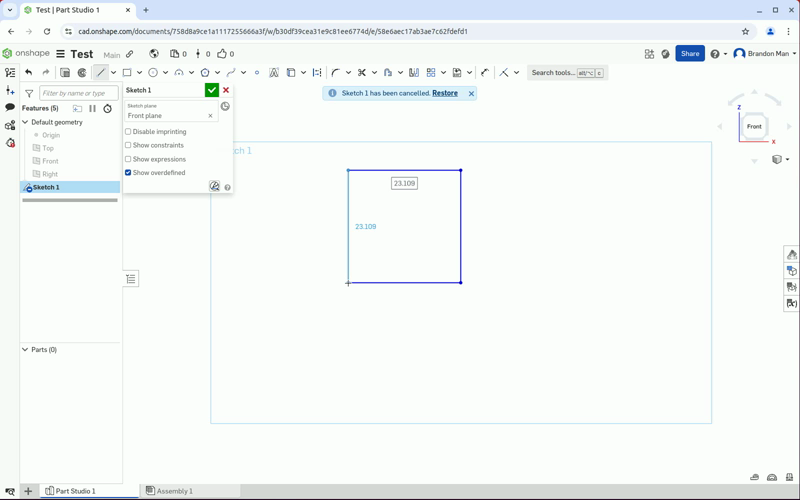
key_up(shift)
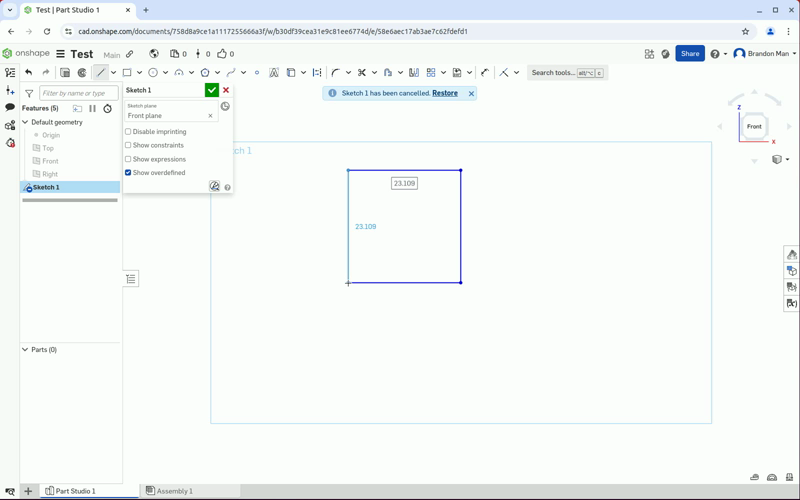
click(348, 282)
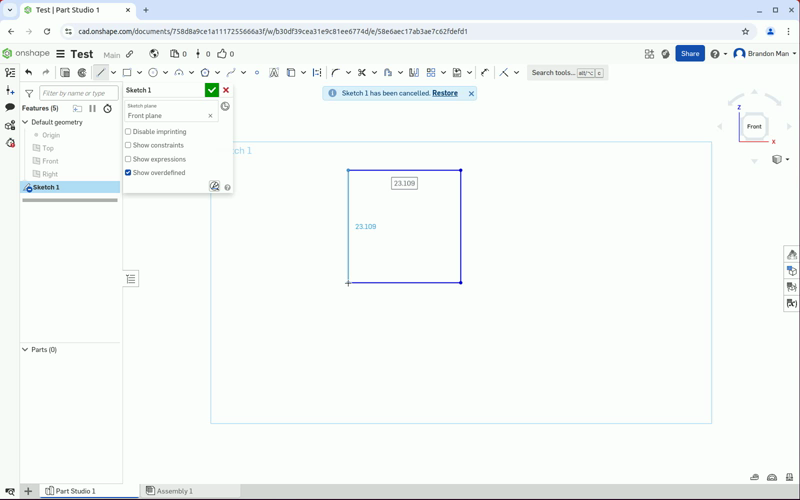
key(esc)
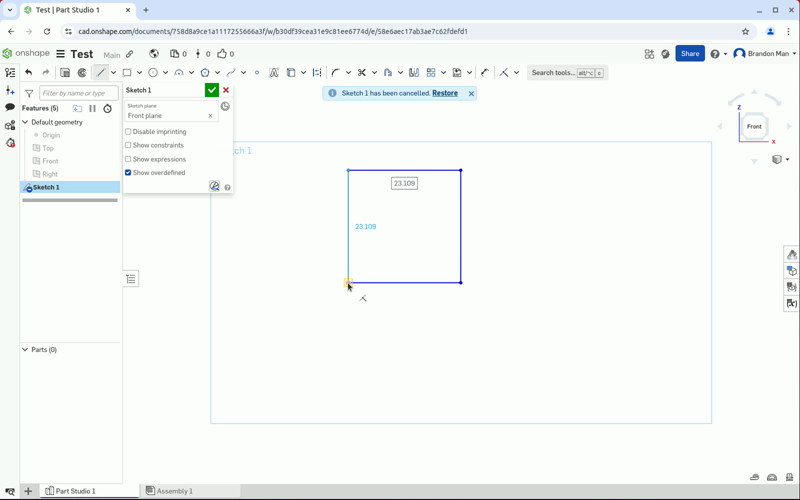
mouse_move(415, 247)
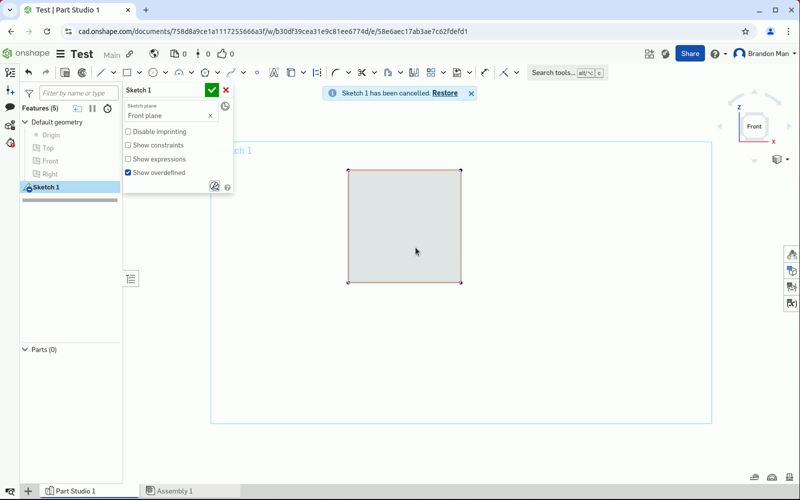
click(415, 247)
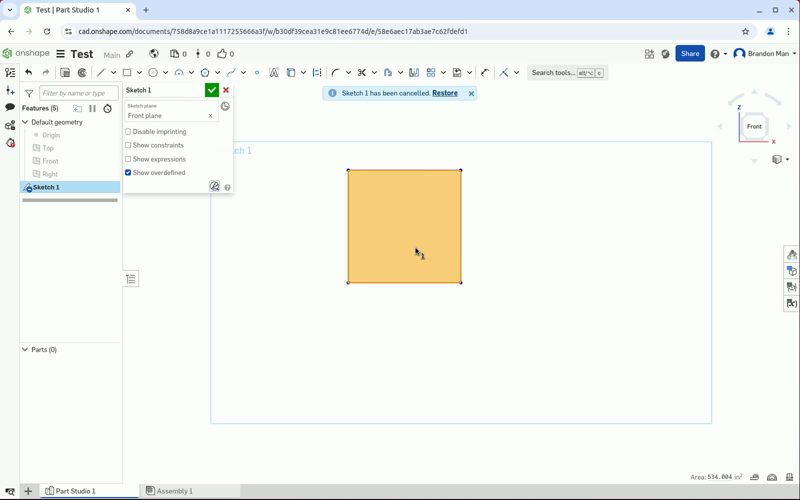
mouse_move(73, 352)
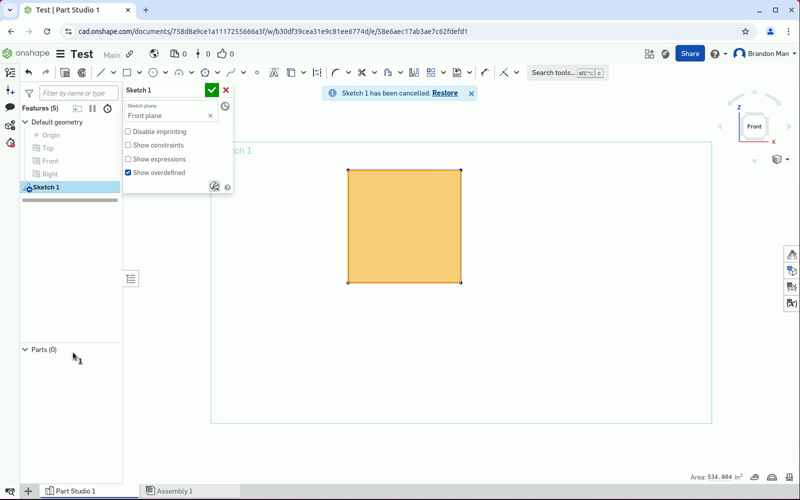
key(shift+y)
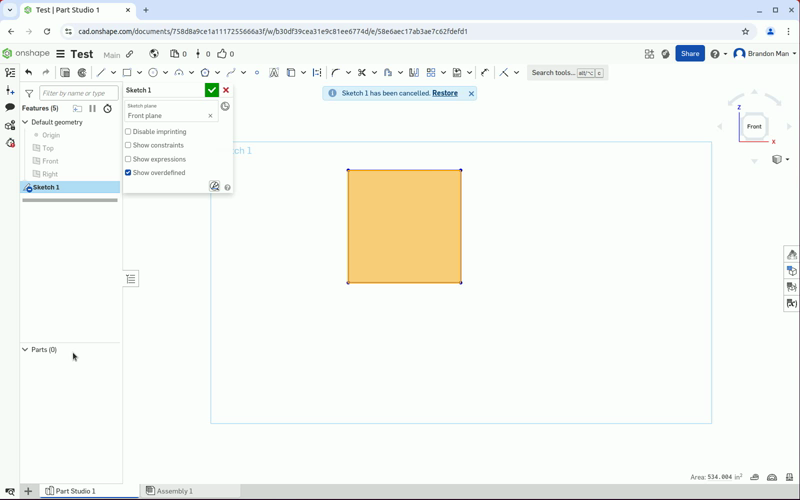
key(shift+e)
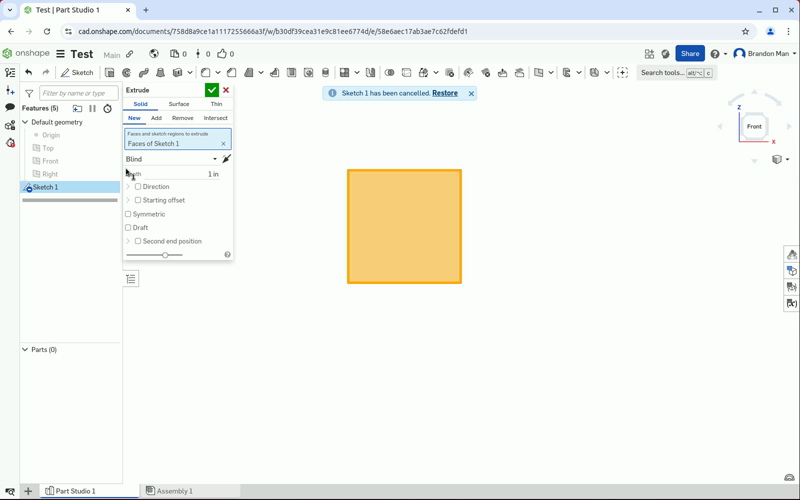
mouse_move(143, 106)
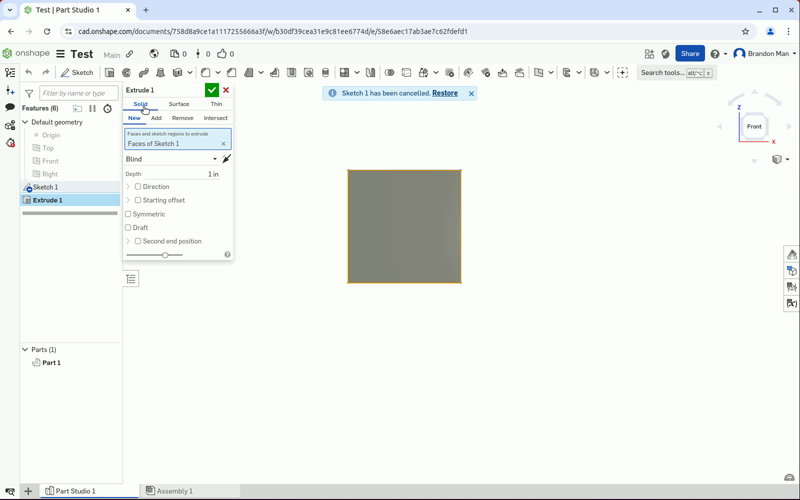
click(143, 106)
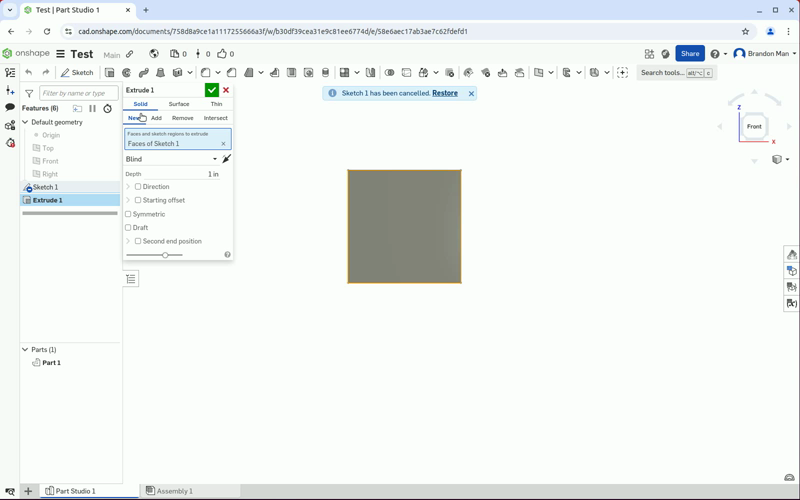
mouse_move(137, 120)
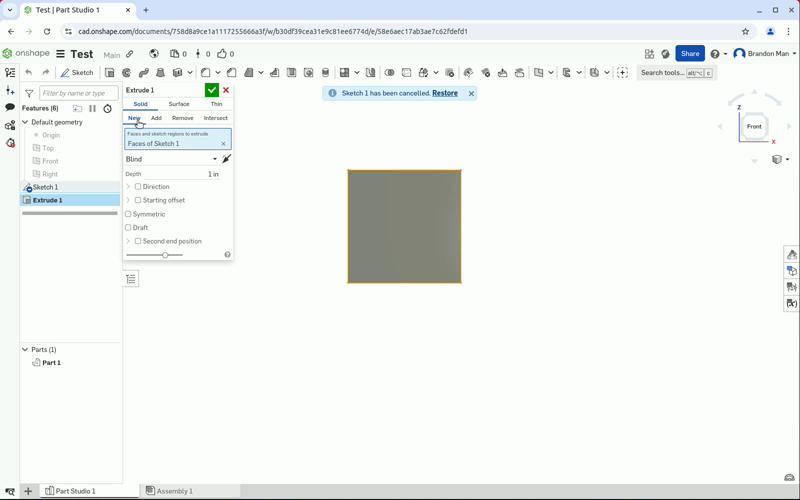
click(137, 120)
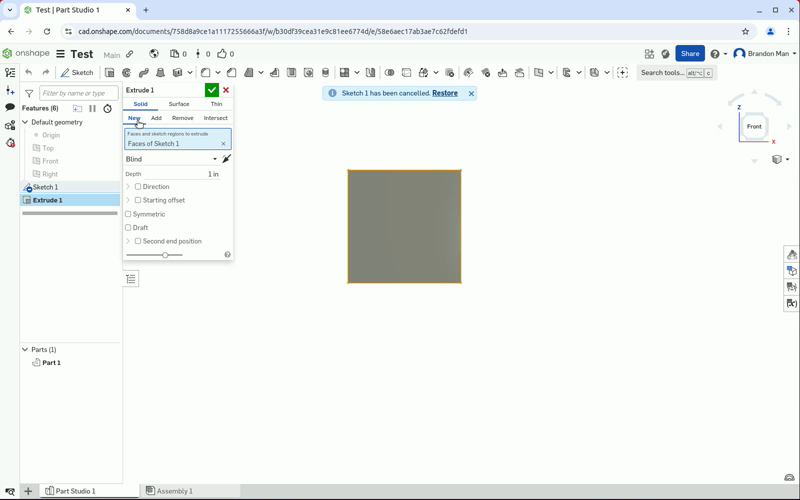
key(tab, 4)
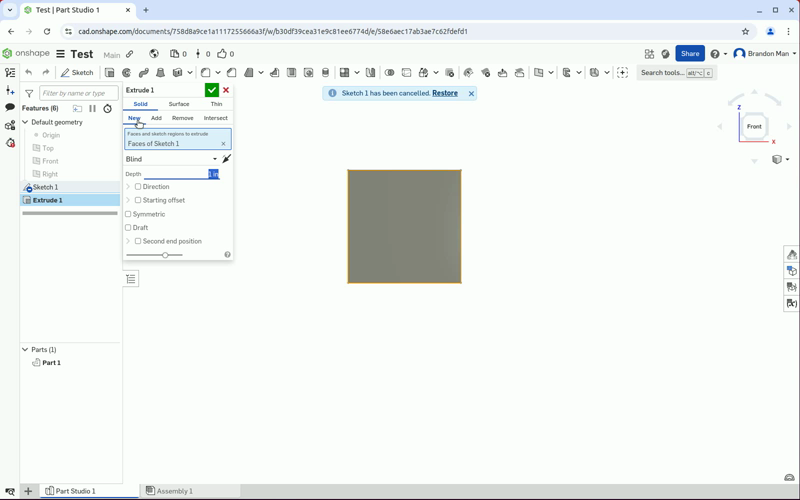
text(23.108)
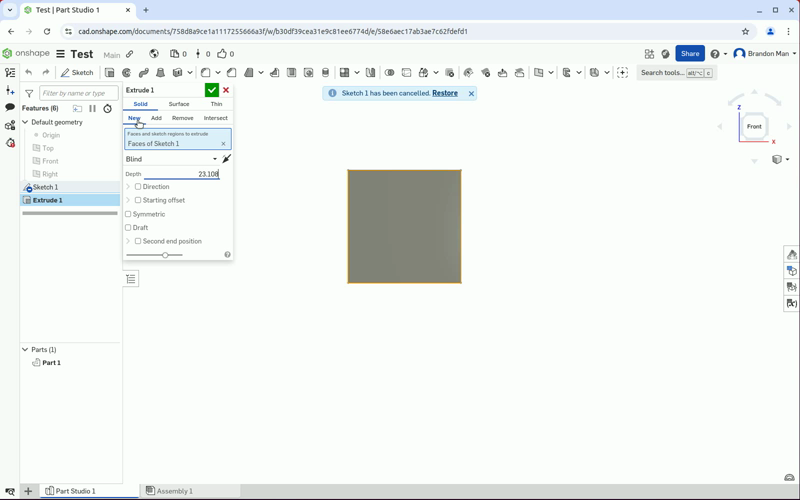
key(enter)
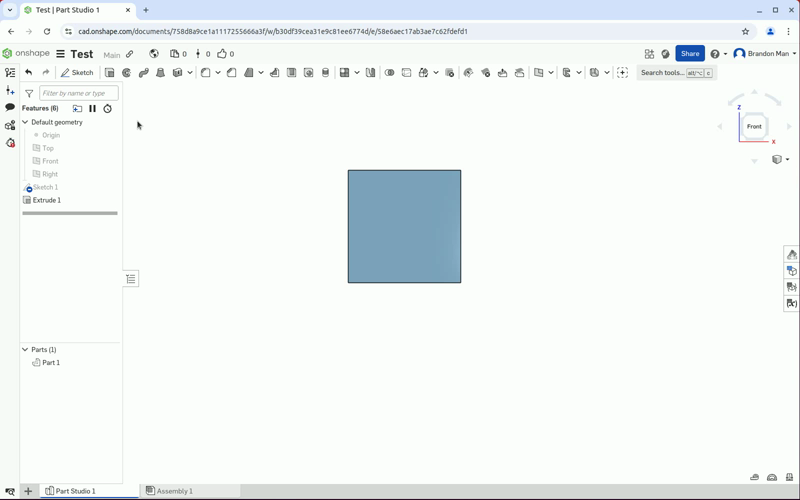
key(shift+h)
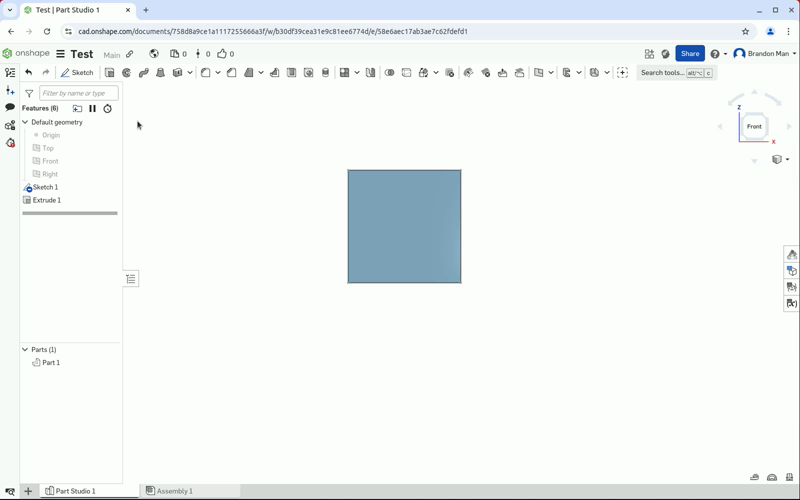
key(shift+h)
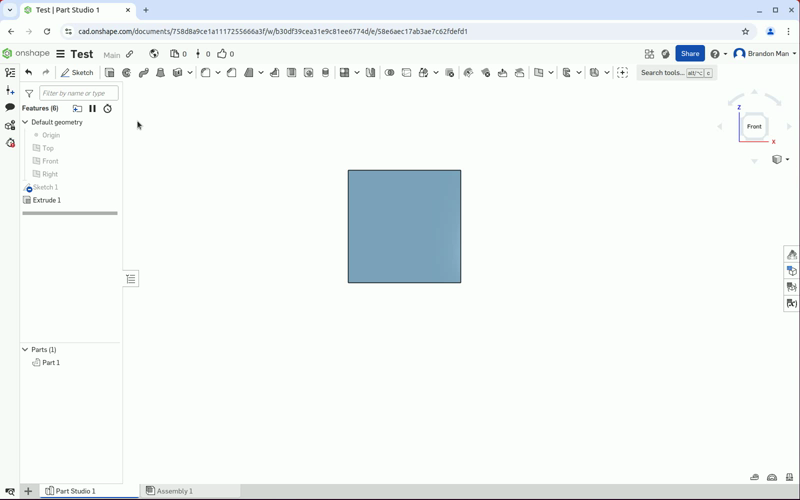
mouse_move(73, 189)
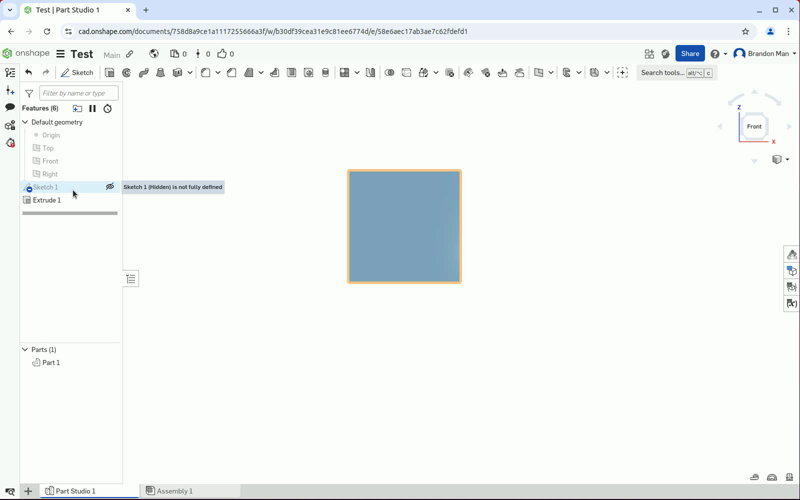
click(73, 189)
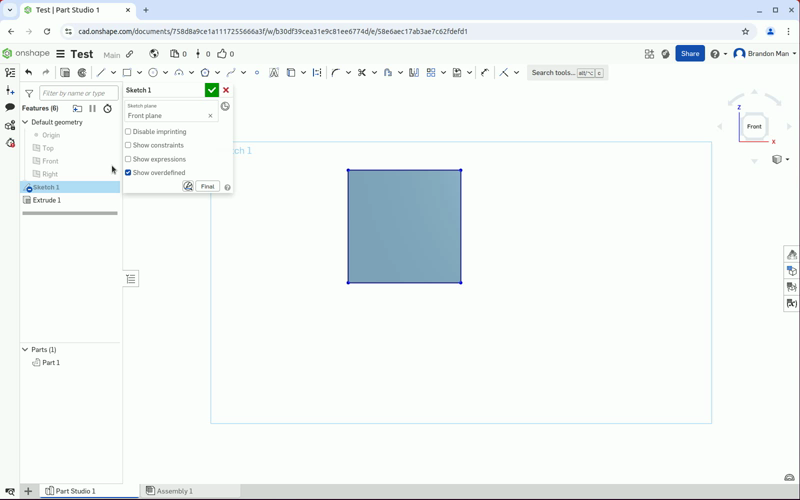
mouse_move(229, 92)
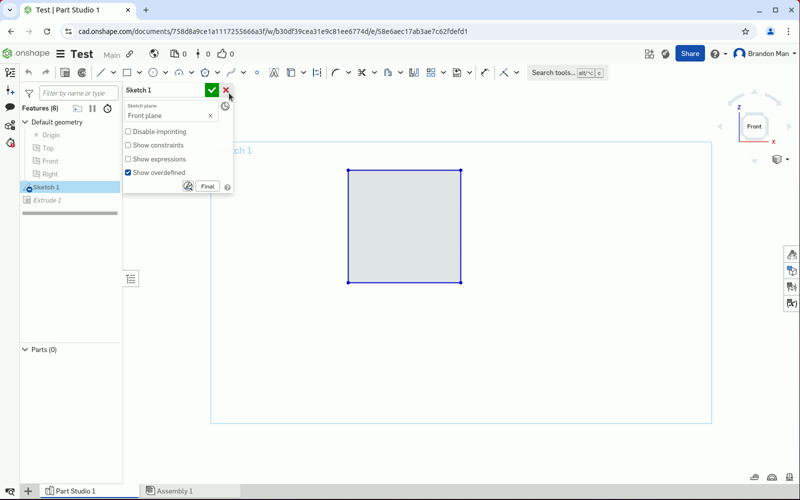
click(229, 92)
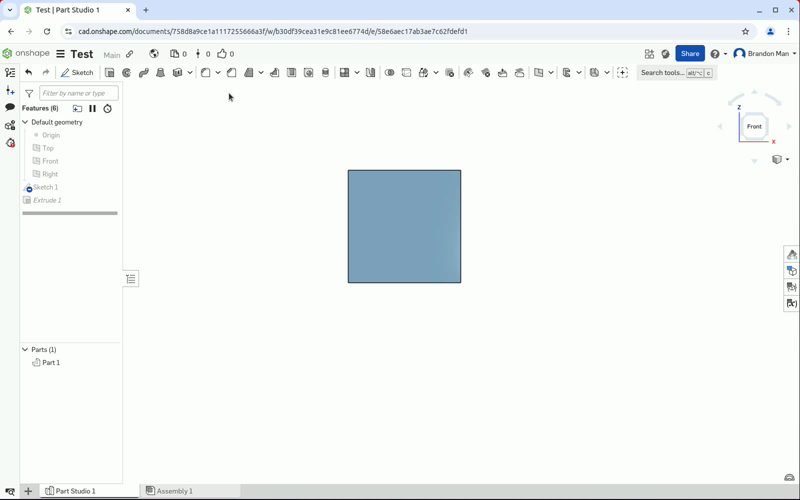
mouse_move(541, 75)
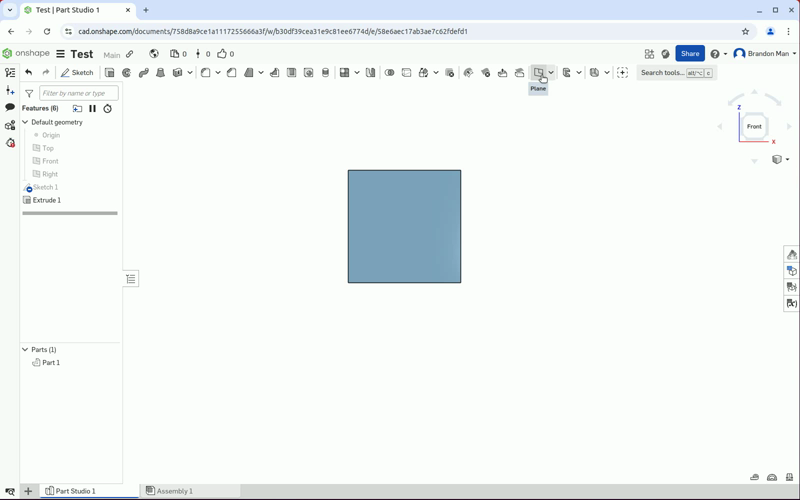
click(541, 75)
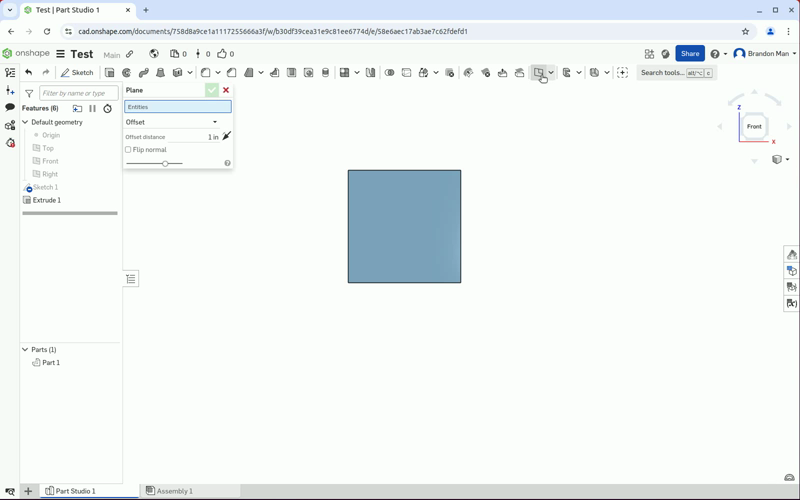
mouse_move(73, 163)
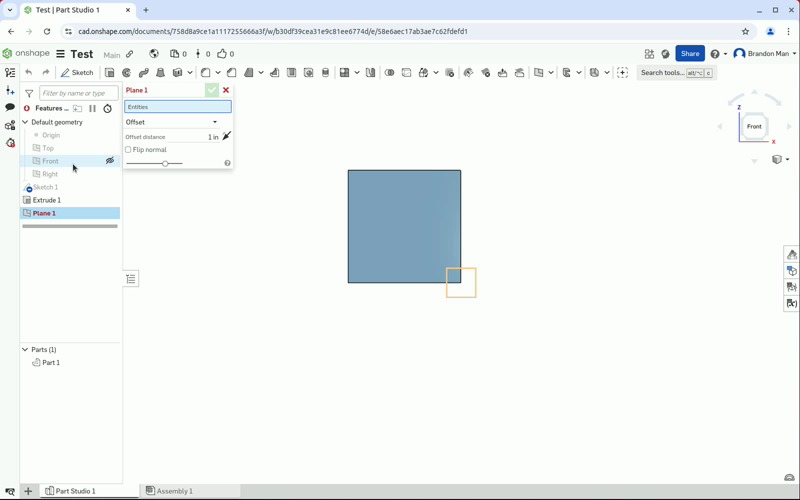
click(73, 163)
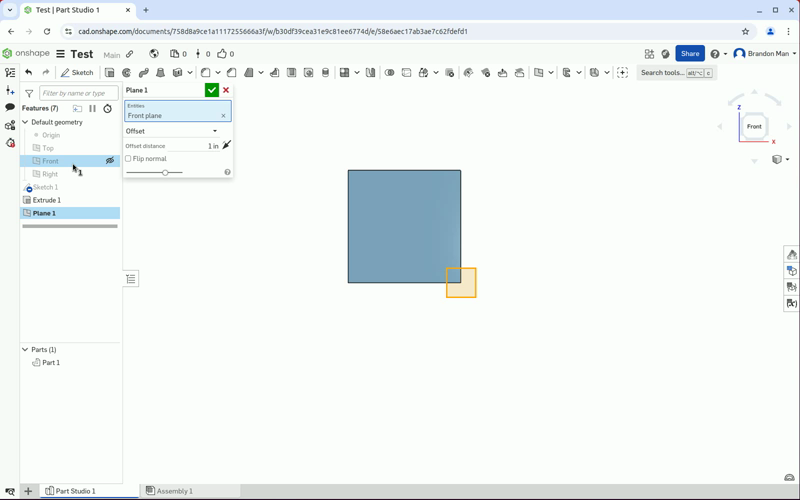
key(tab, 2)
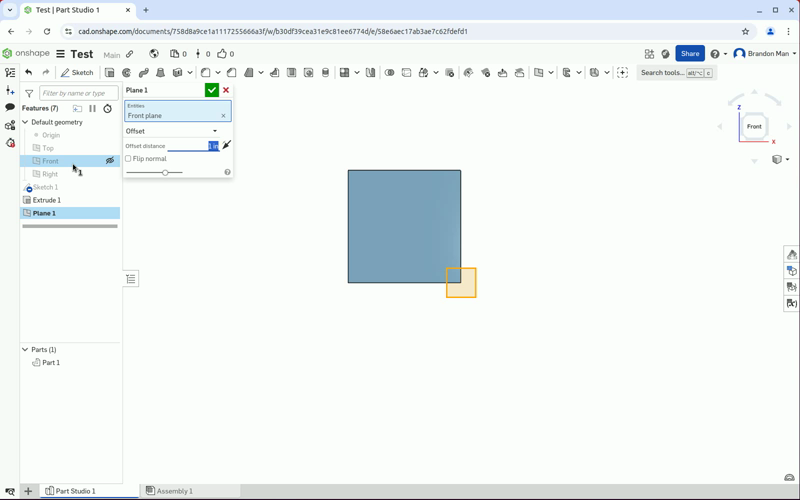
text(23.108)
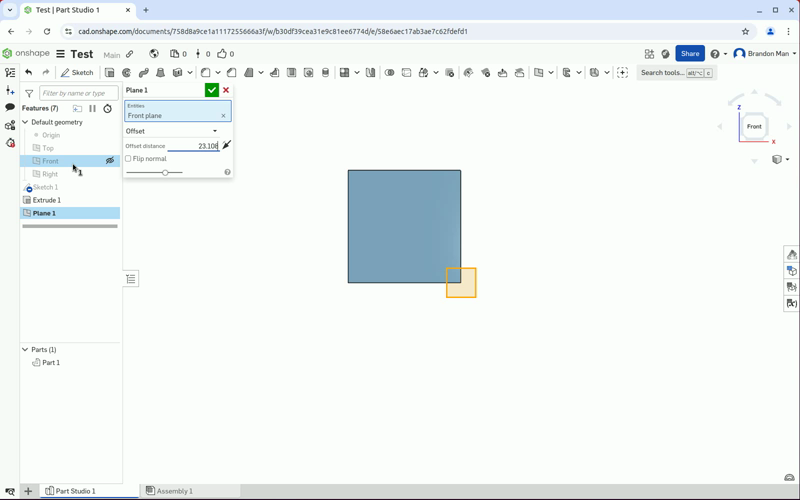
key(enter, 2)
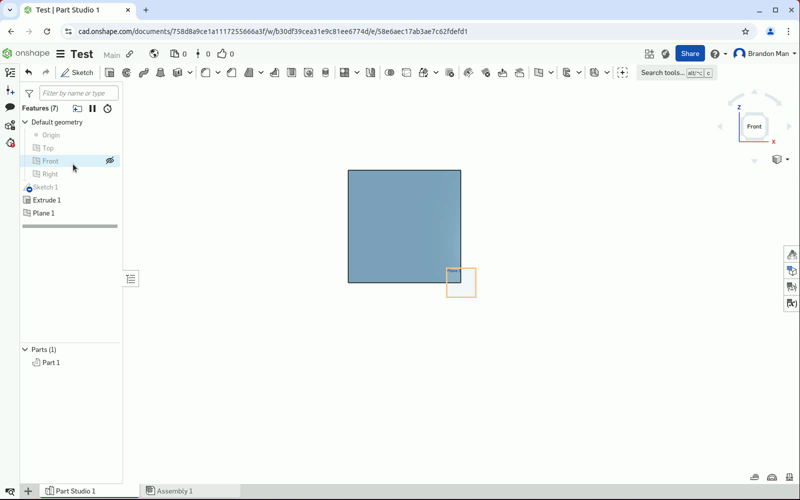
key(shift+s)
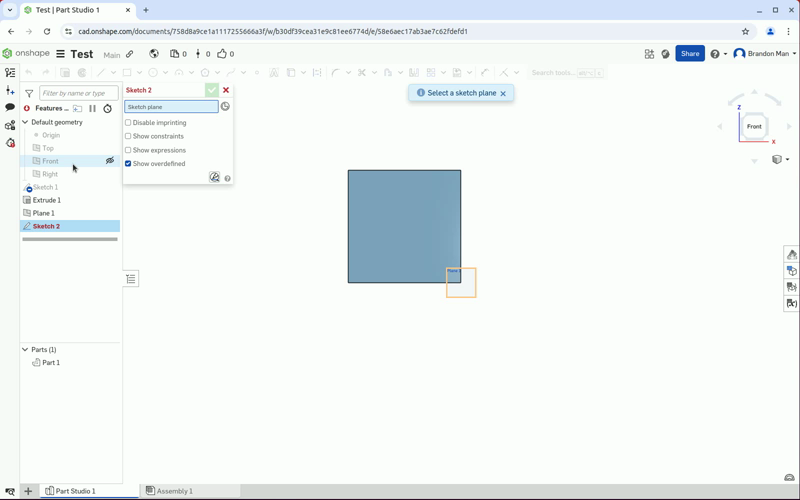
mouse_move(73, 215)
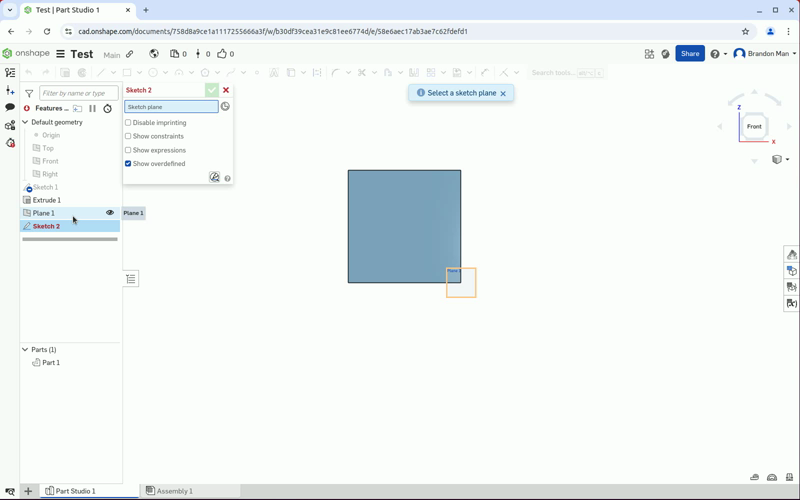
click(73, 215)
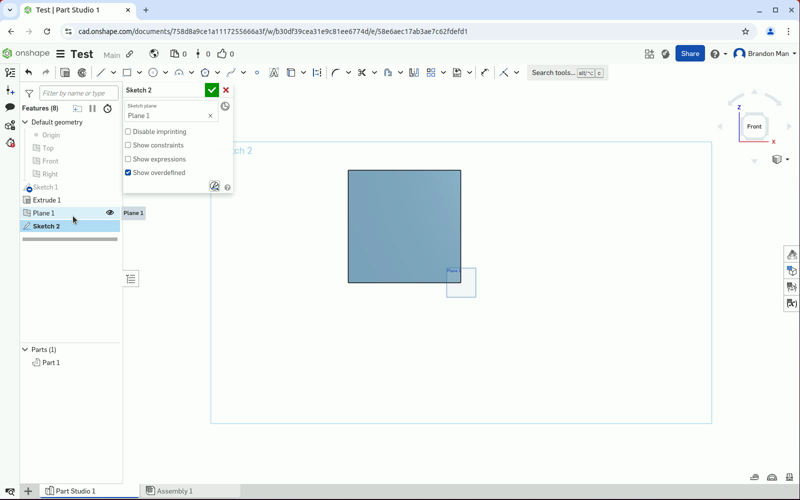
mouse_move(73, 352)
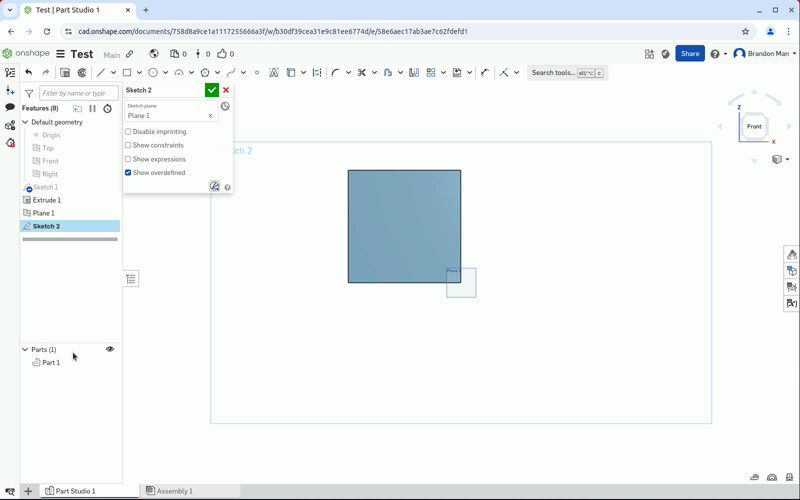
key(y)
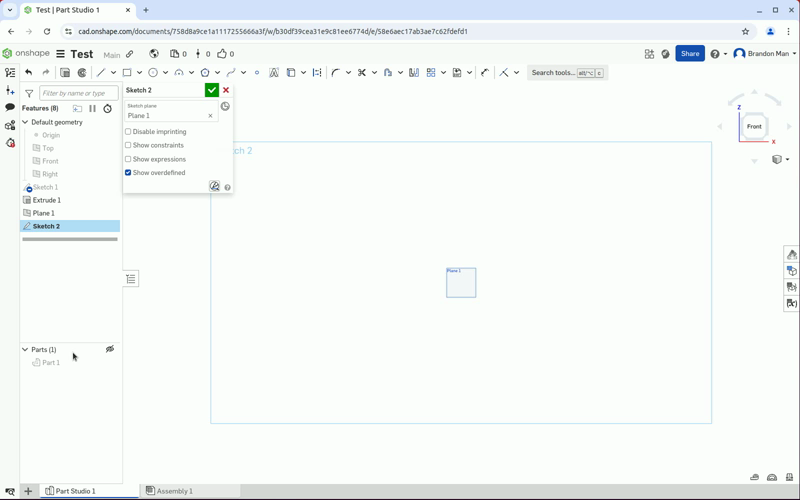
key(l)
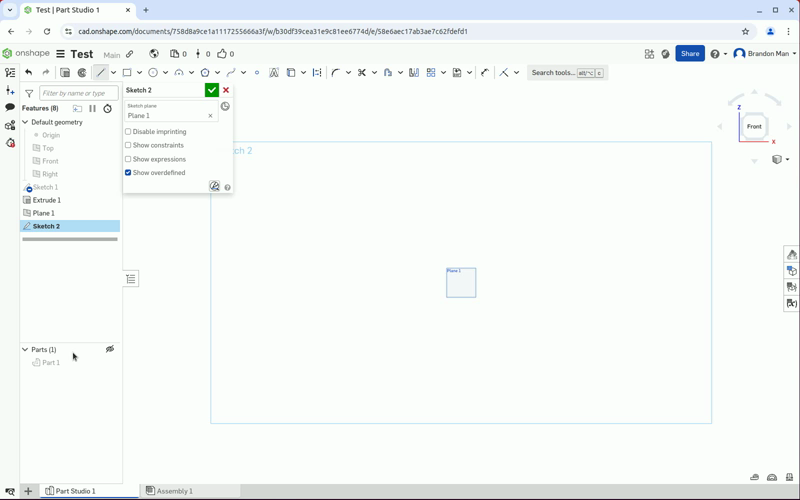
key_down(shift)
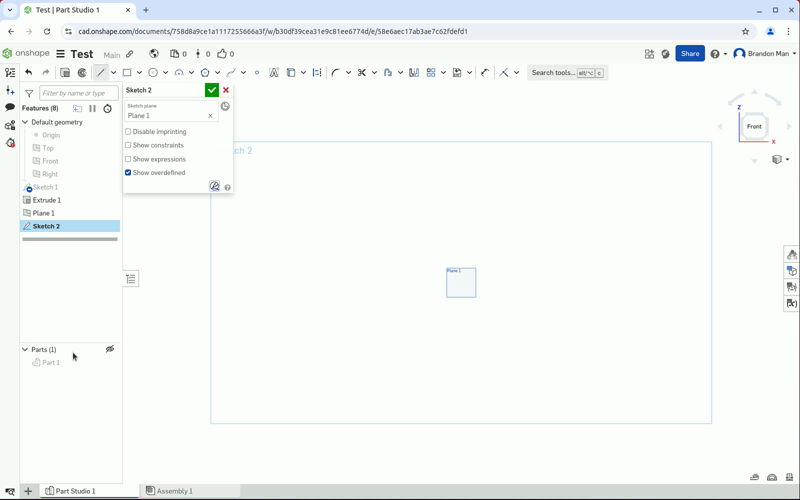
mouse_move(404, 282)
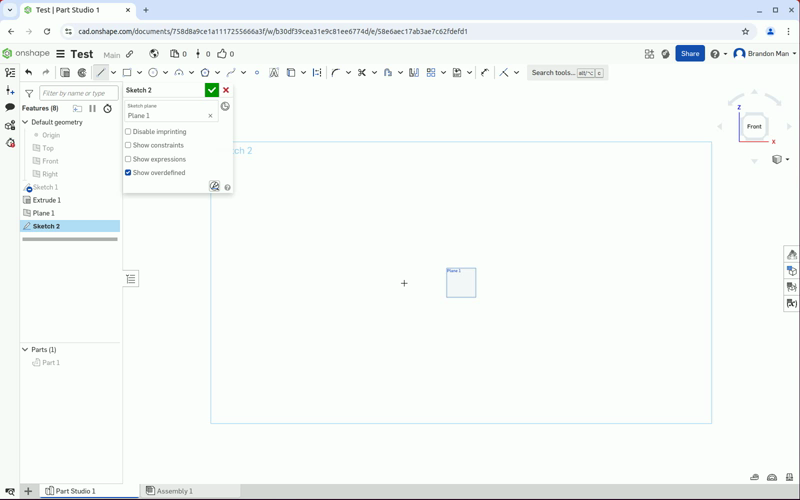
click(404, 282)
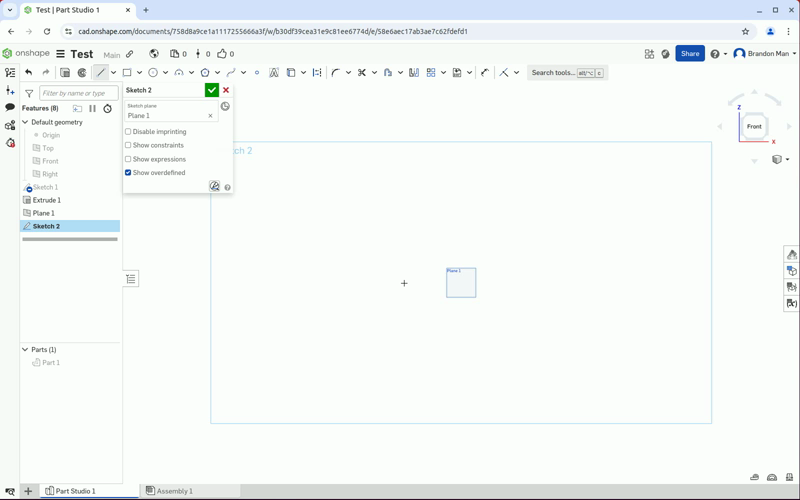
key_up(shift)
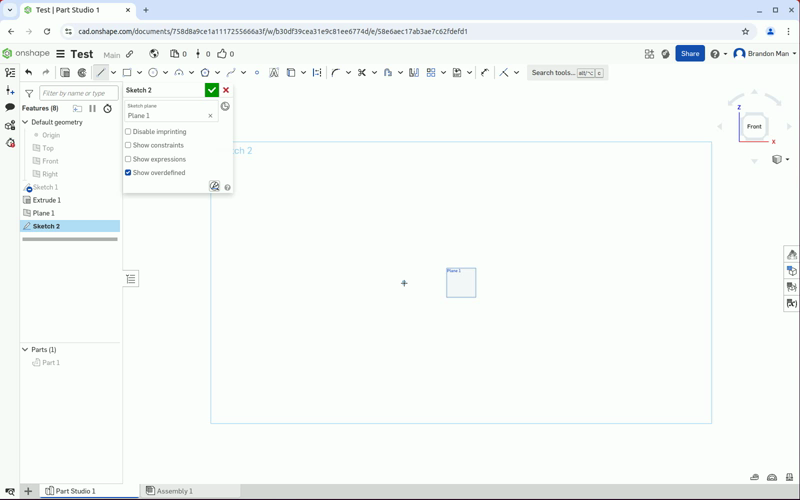
key_down(shift)
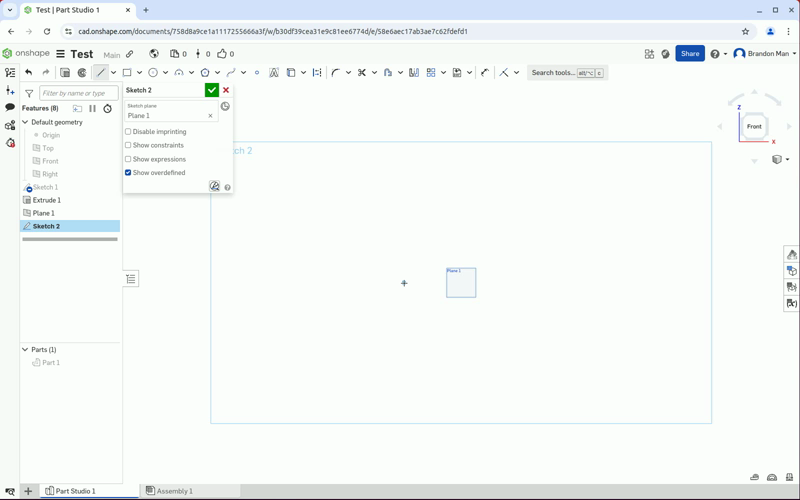
mouse_move(434, 282)
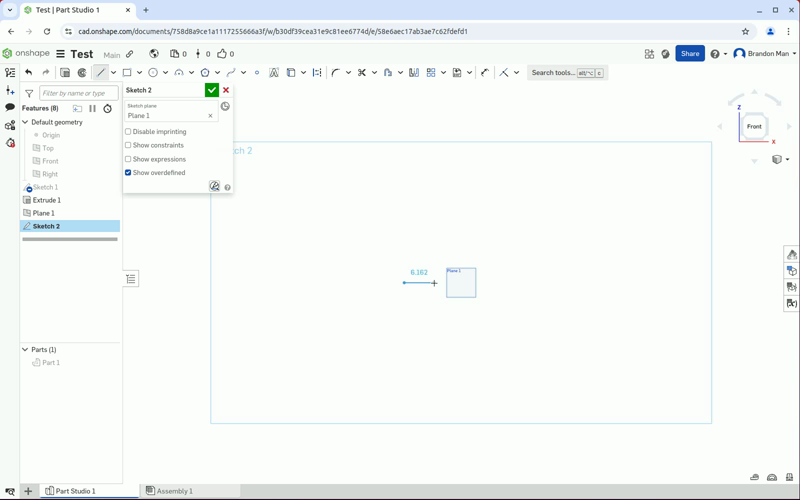
mouse_move(461, 282)
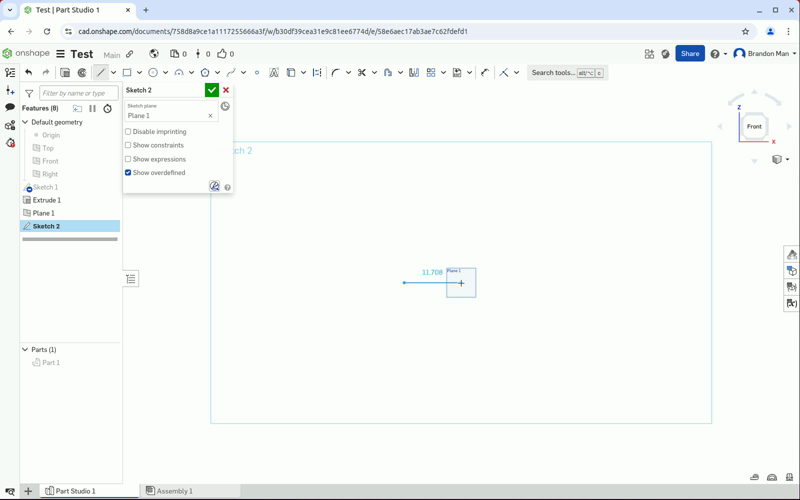
click(461, 282)
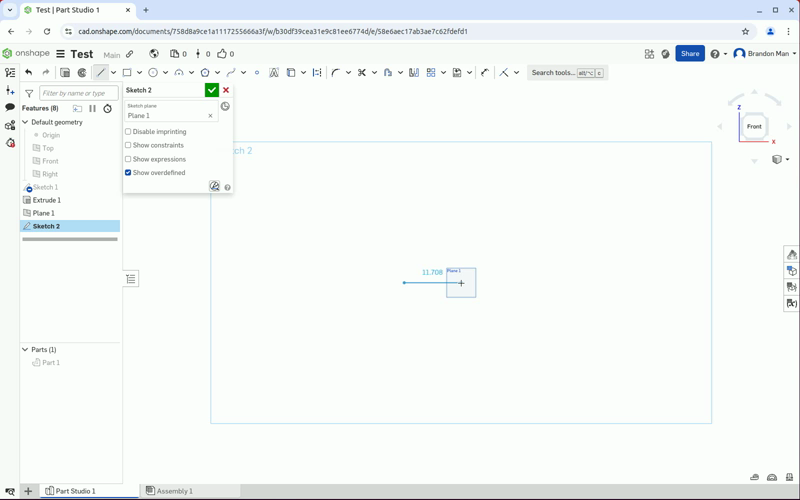
key_up(shift)
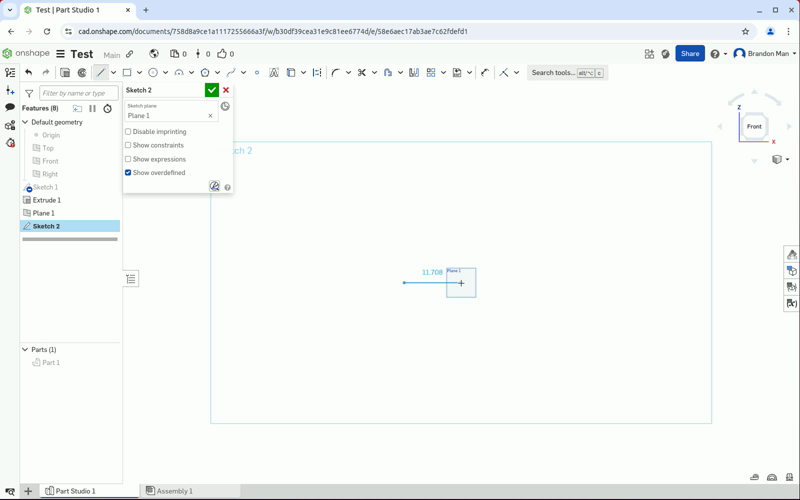
key_down(shift)
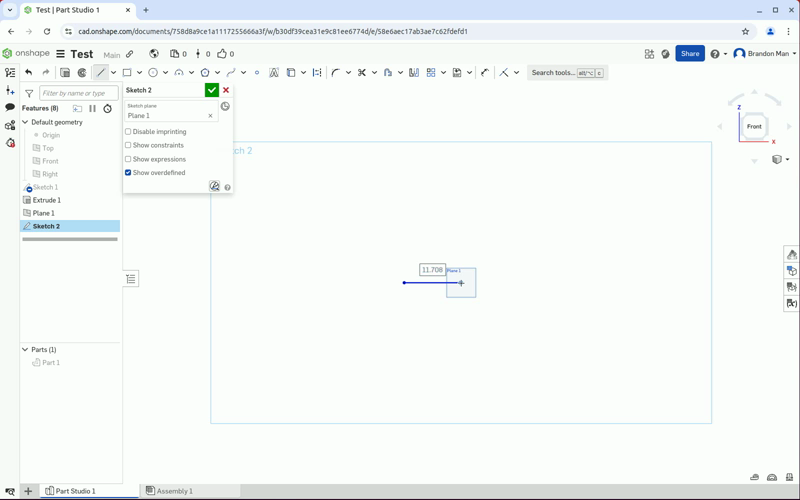
mouse_move(491, 282)
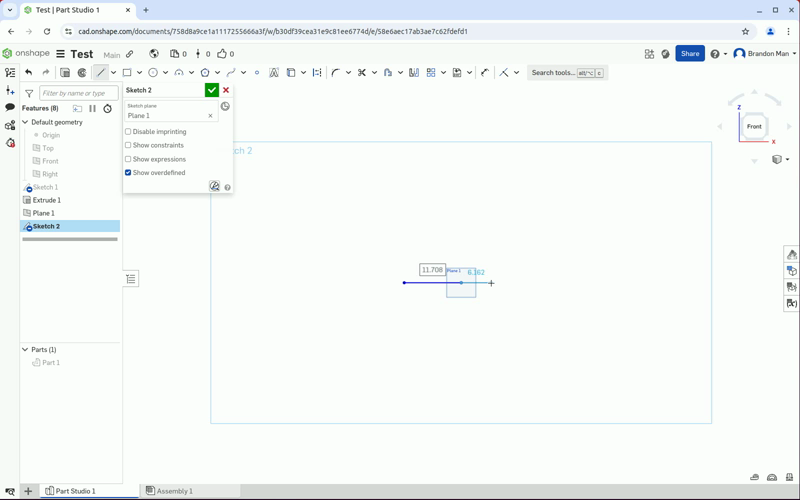
mouse_move(461, 226)
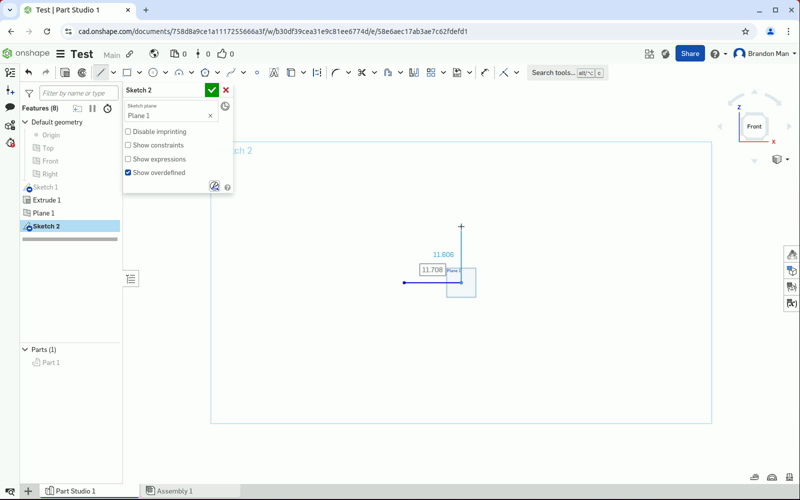
click(461, 226)
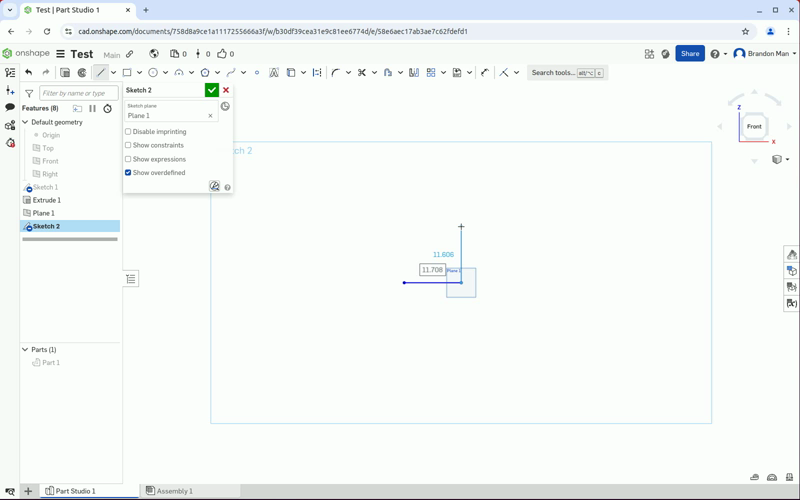
key_up(shift)
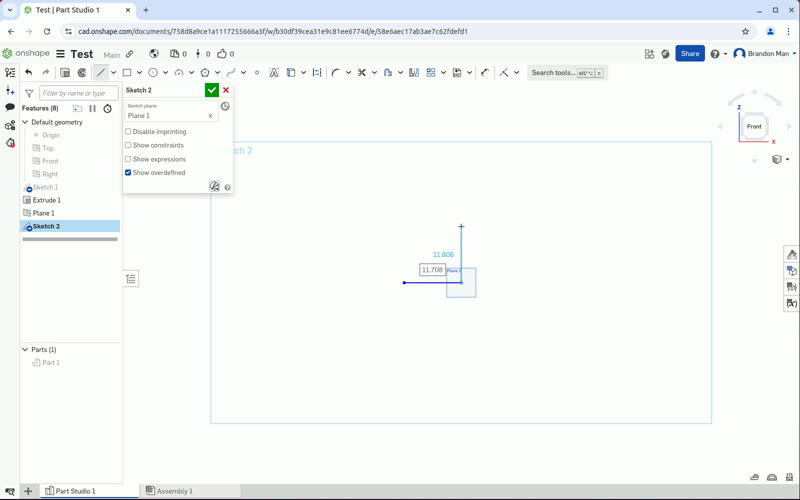
key_down(shift)
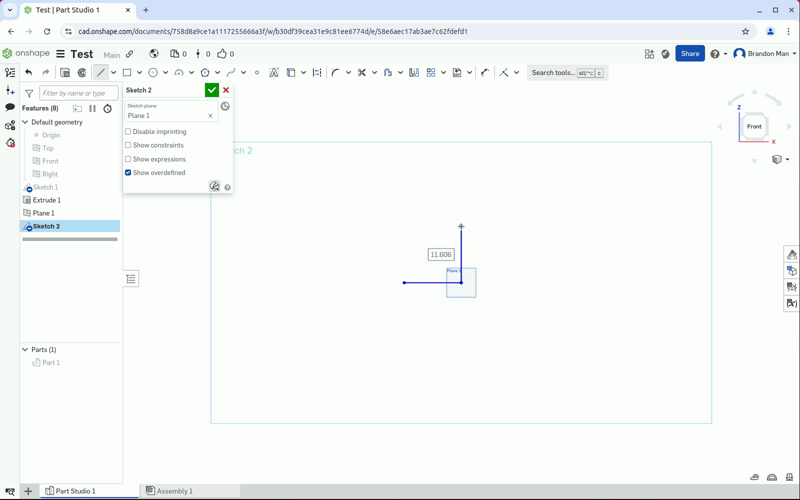
mouse_move(491, 226)
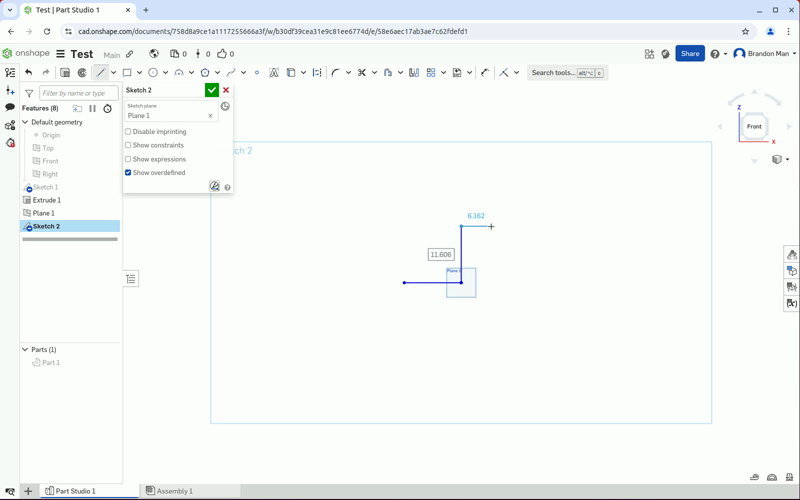
mouse_move(404, 226)
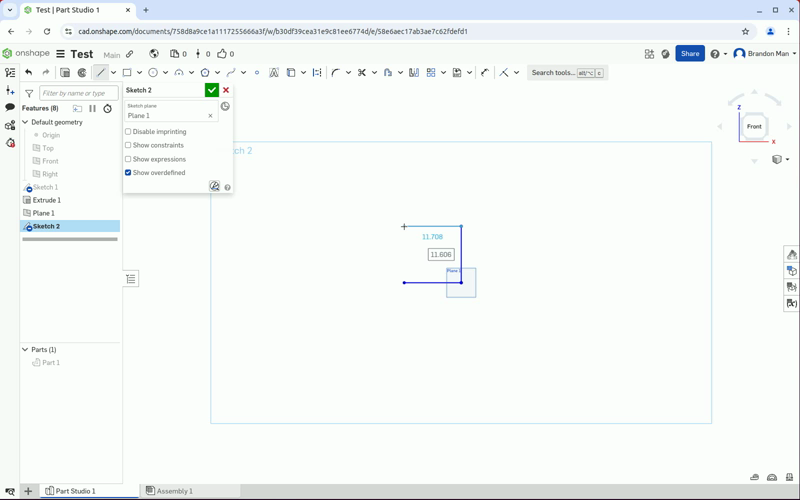
click(404, 226)
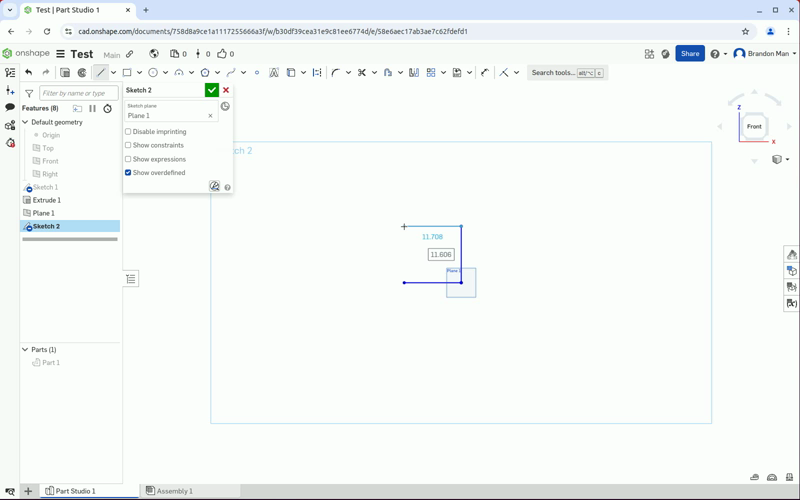
key_up(shift)
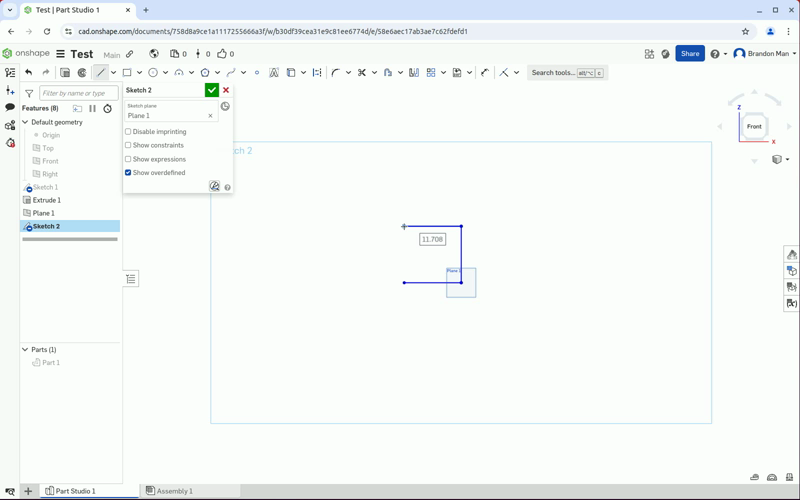
mouse_move(434, 226)
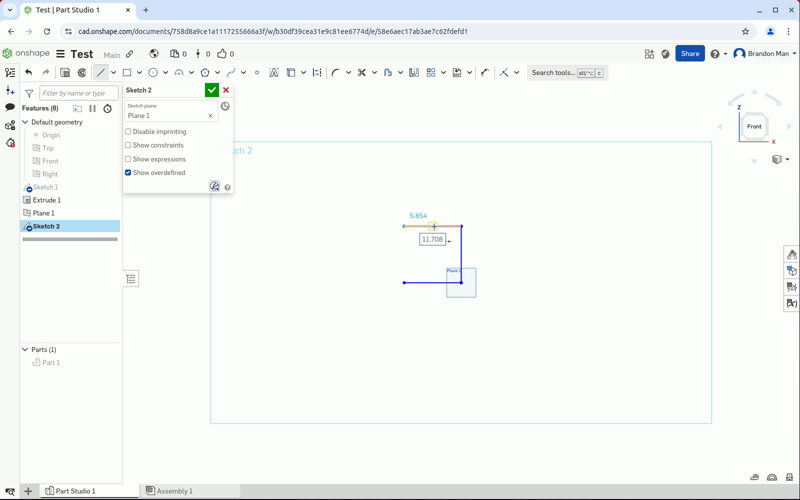
key_down(shift)
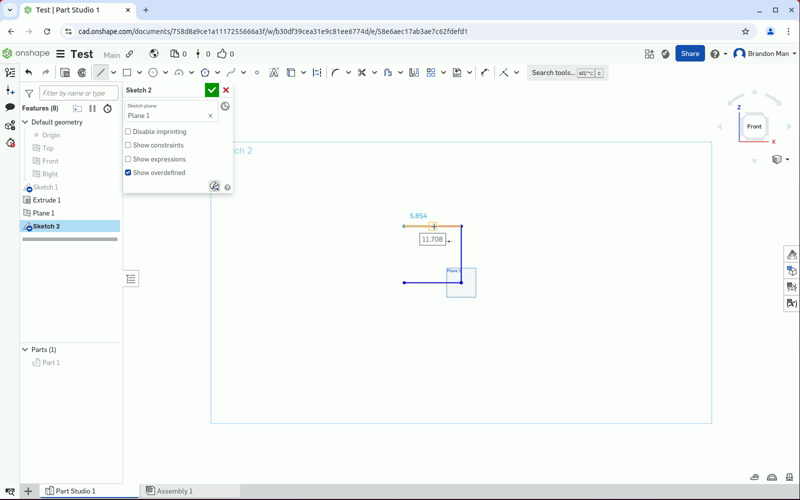
mouse_move(404, 282)
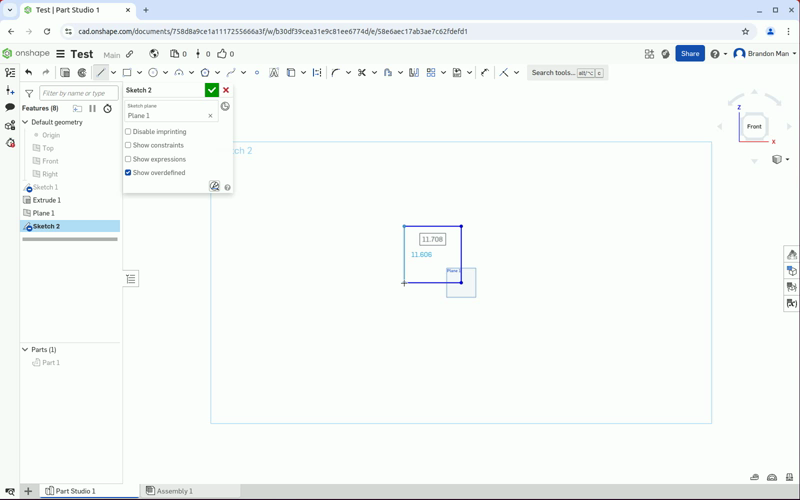
key_up(shift)
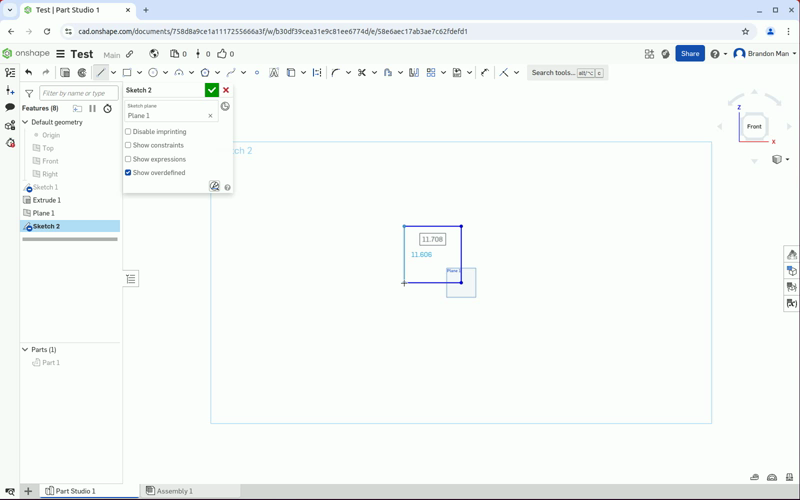
click(404, 282)
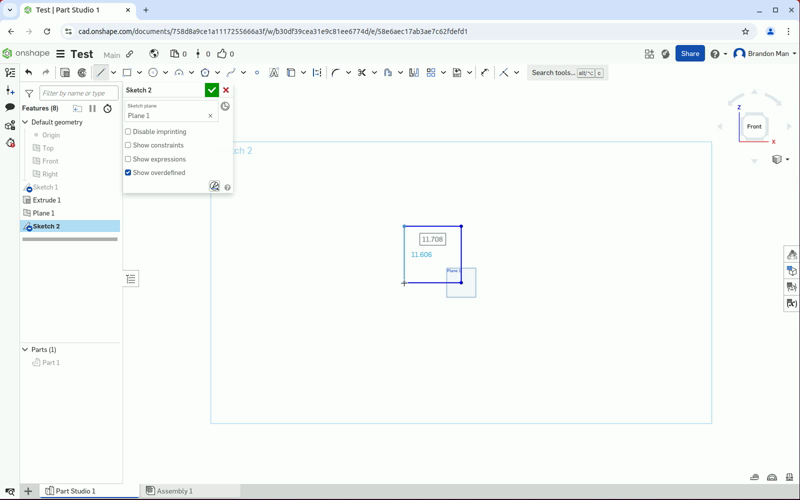
key(esc)
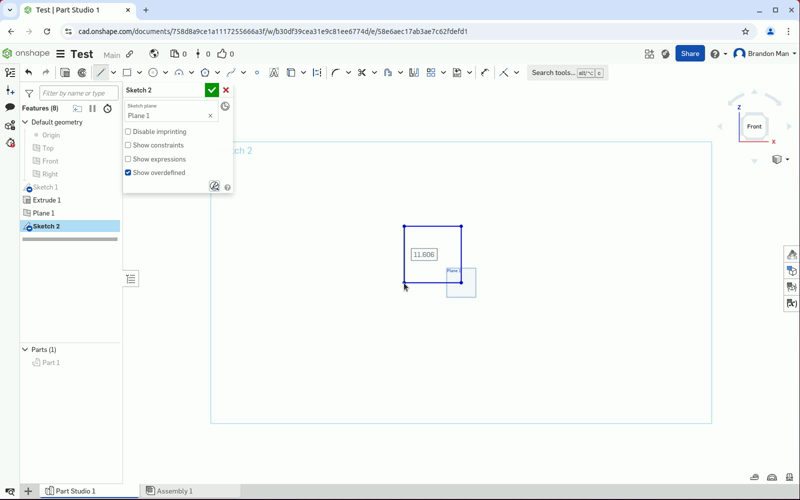
mouse_move(411, 255)
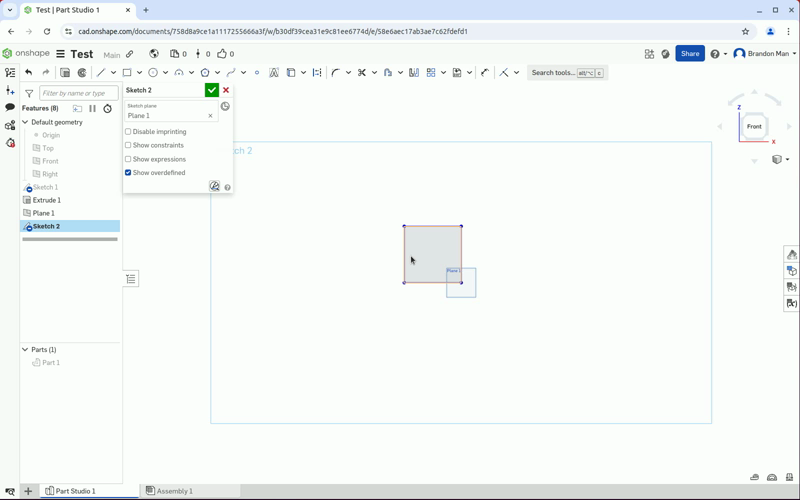
click(411, 255)
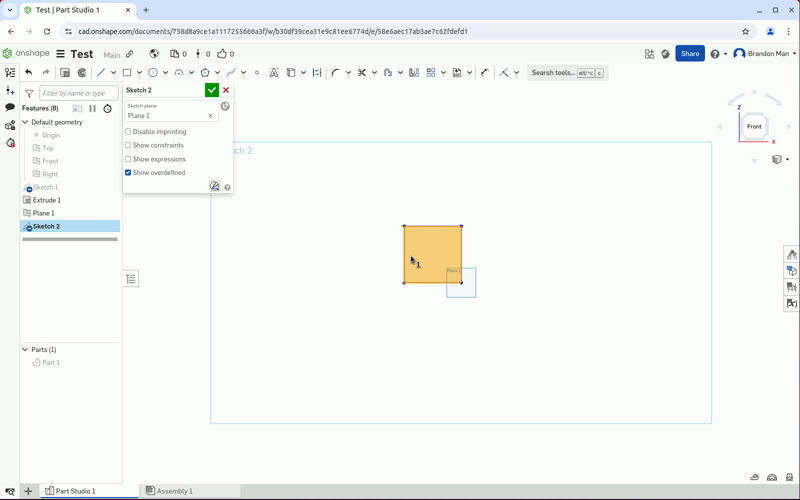
mouse_move(73, 352)
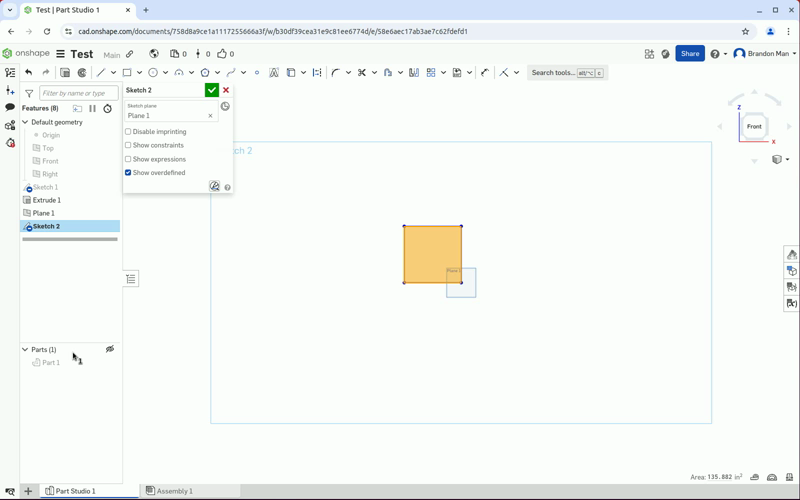
key(shift+y)
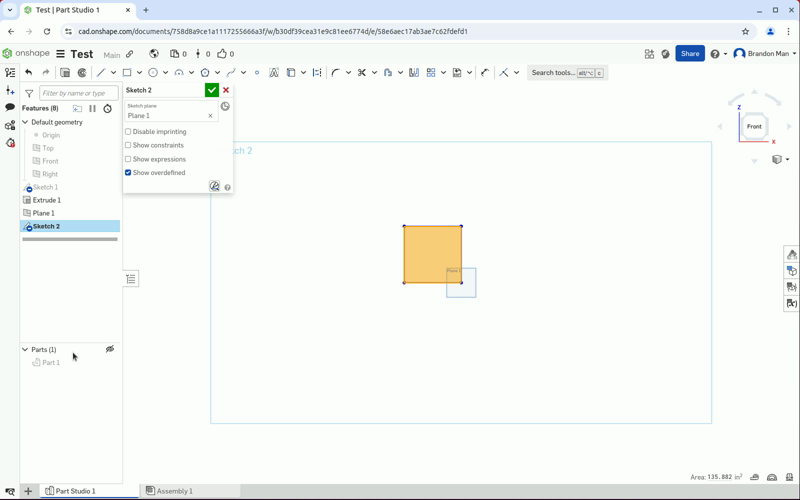
key(shift+e)
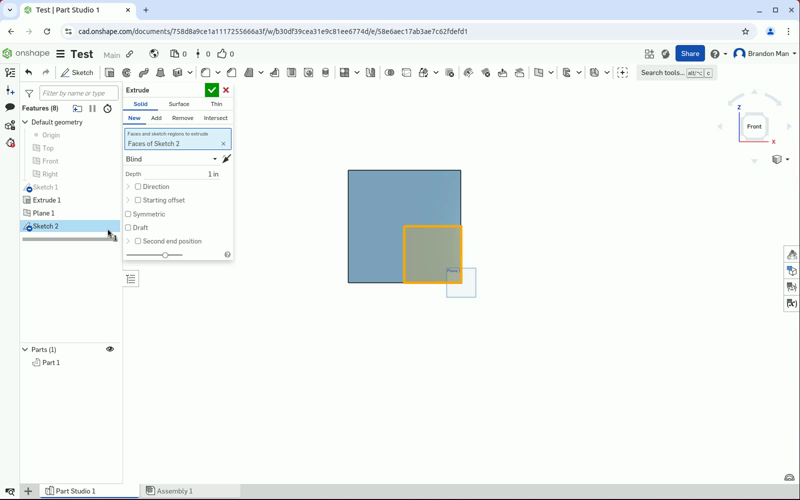
mouse_move(143, 106)
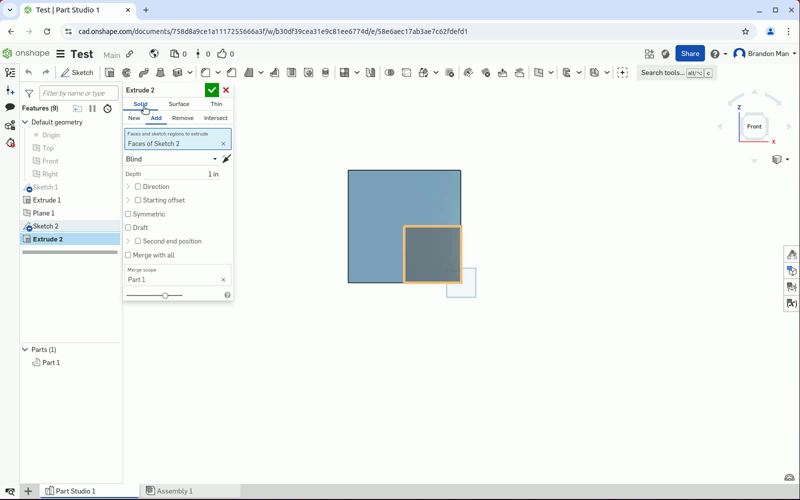
click(143, 106)
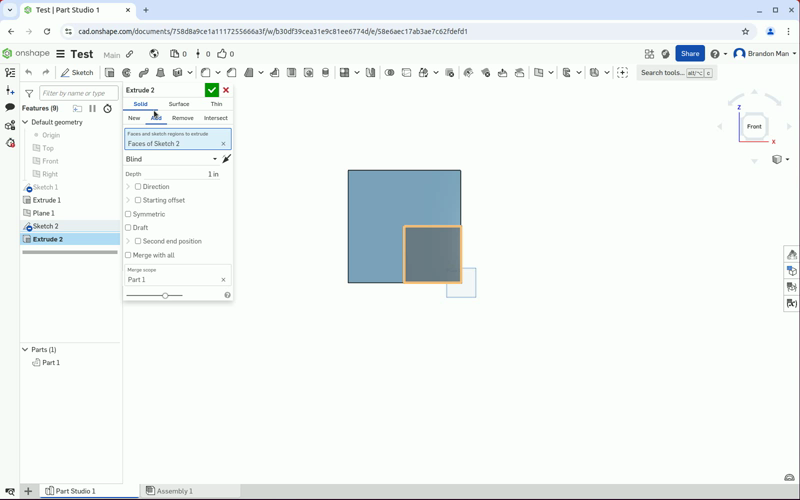
mouse_move(186, 120)
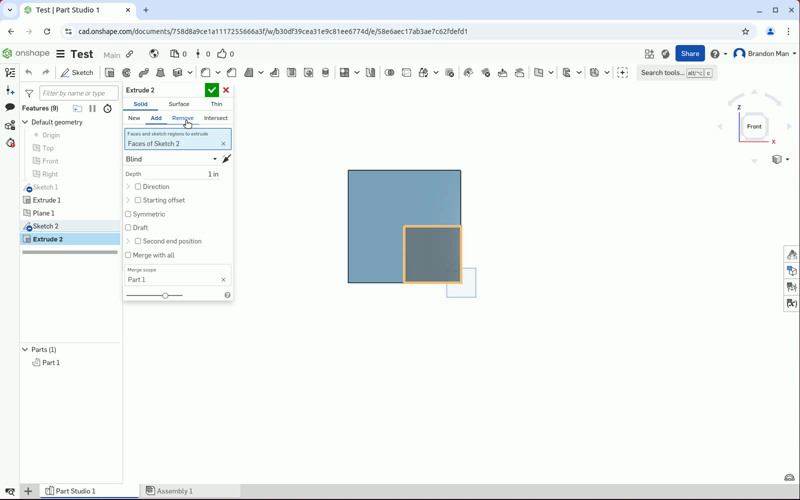
click(186, 120)
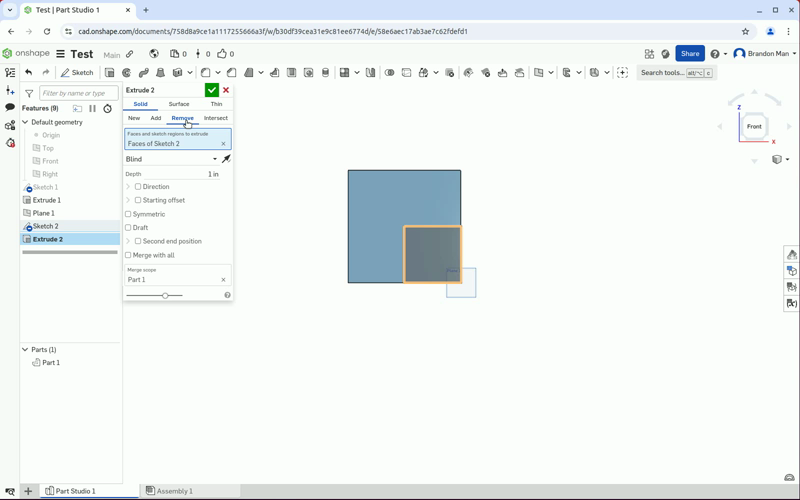
key(tab, 4)
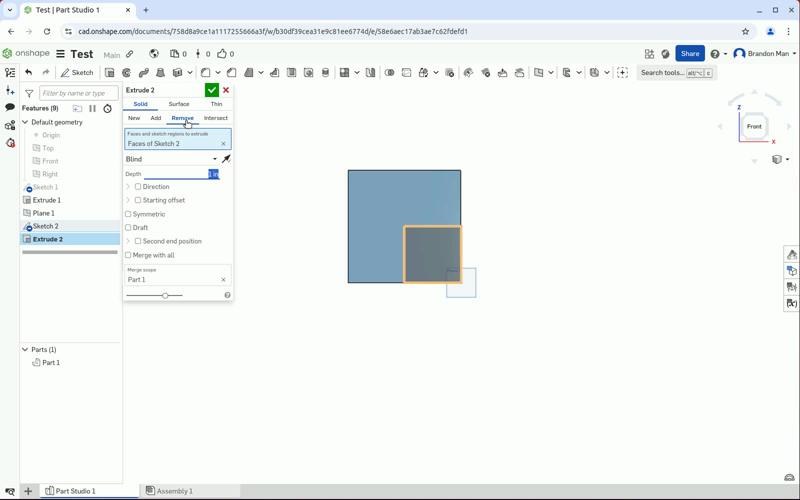
text(11.554)
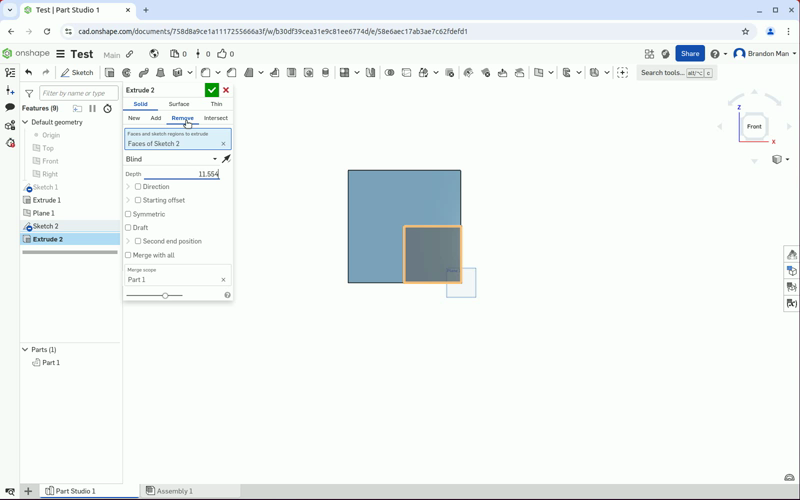
key(tab, 6)
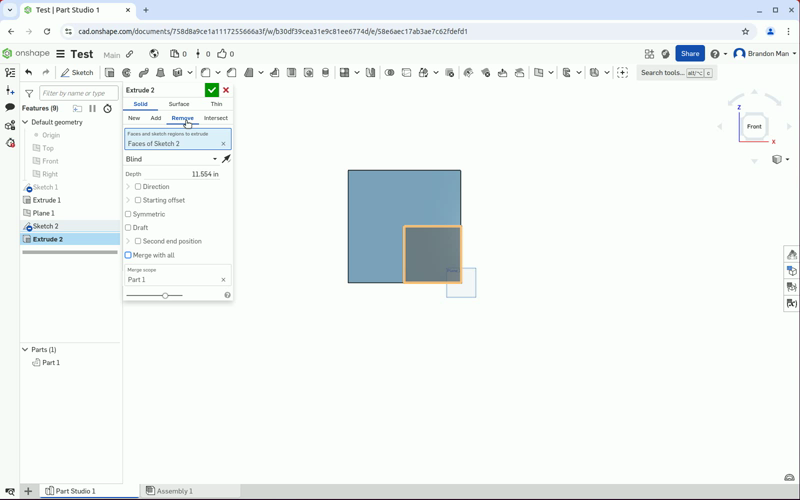
key(space)
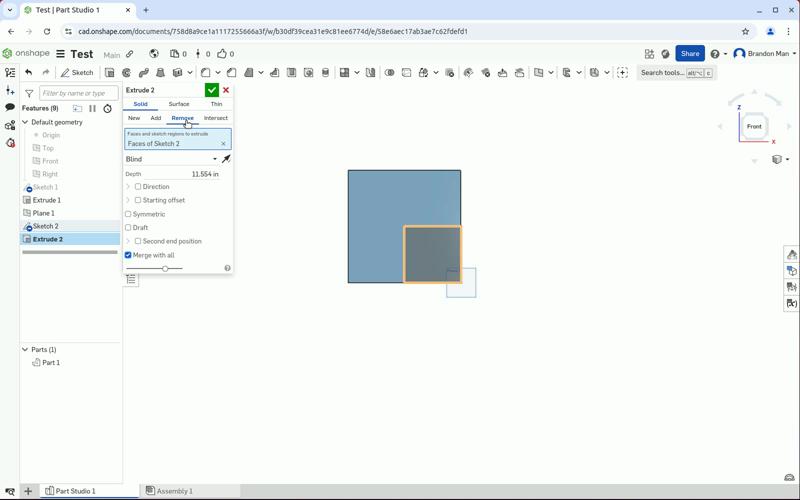
key(enter)
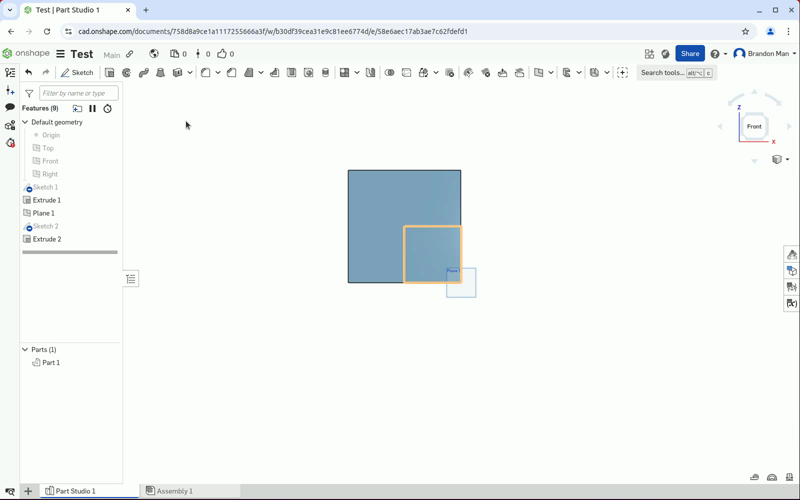
key(shift+h)
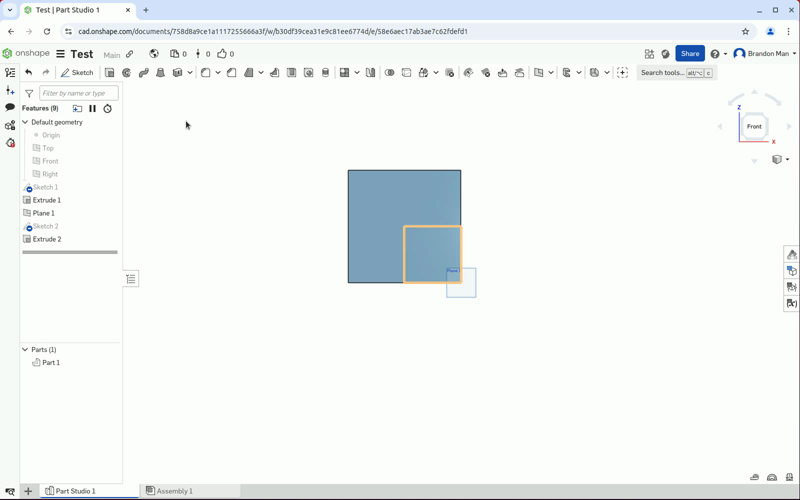
key(shift+h)
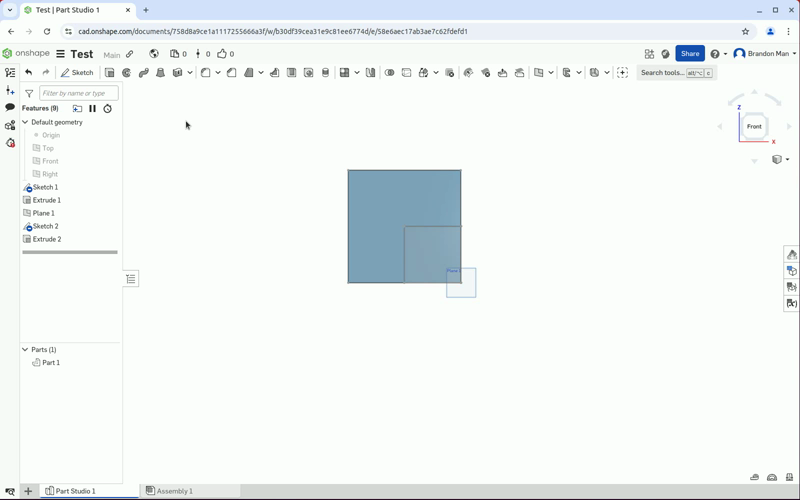
key(shift+7)
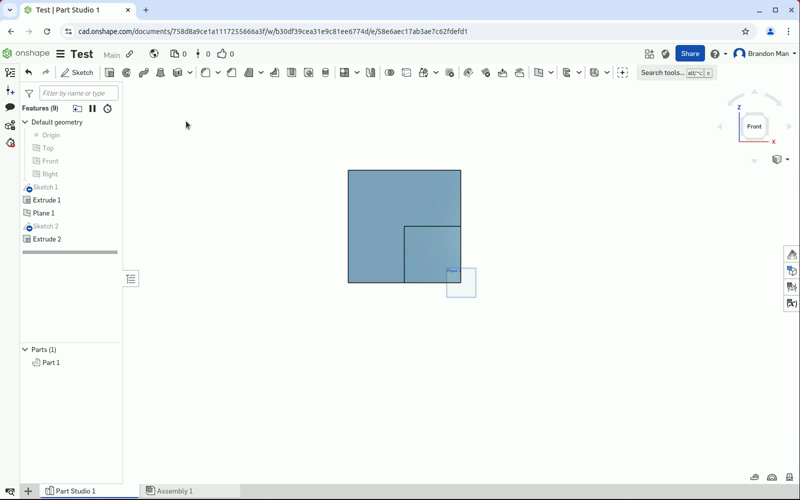
key(left, 2)
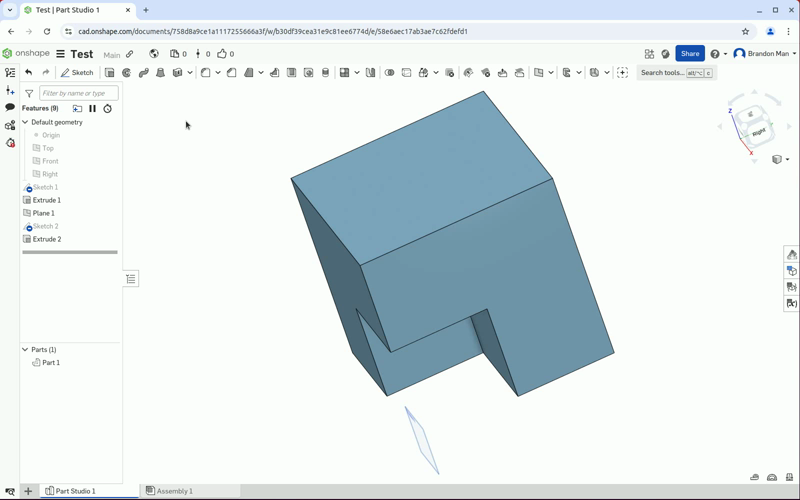
key(down, 2)
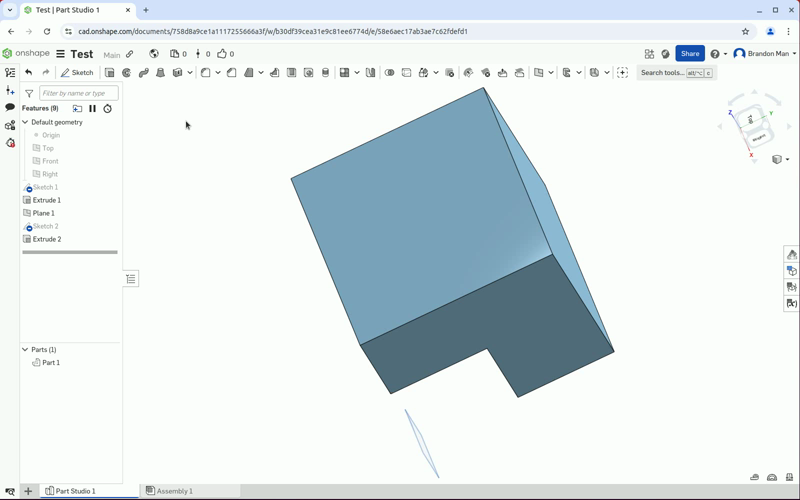
key(up, 2)
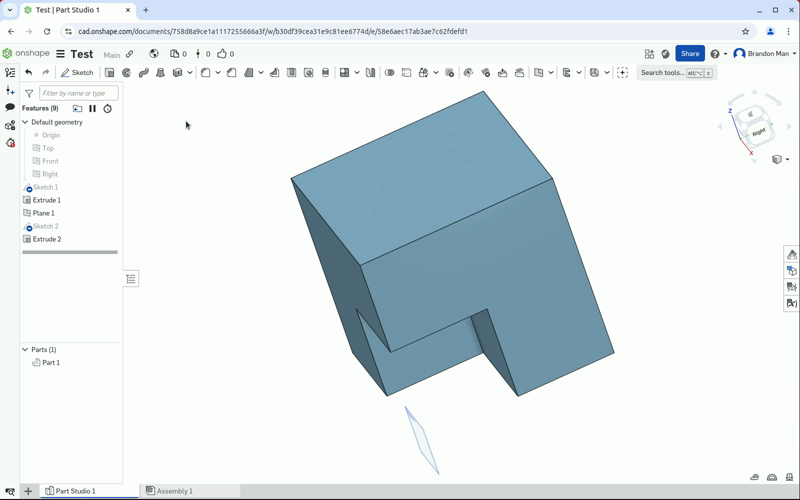
key(right, 2)
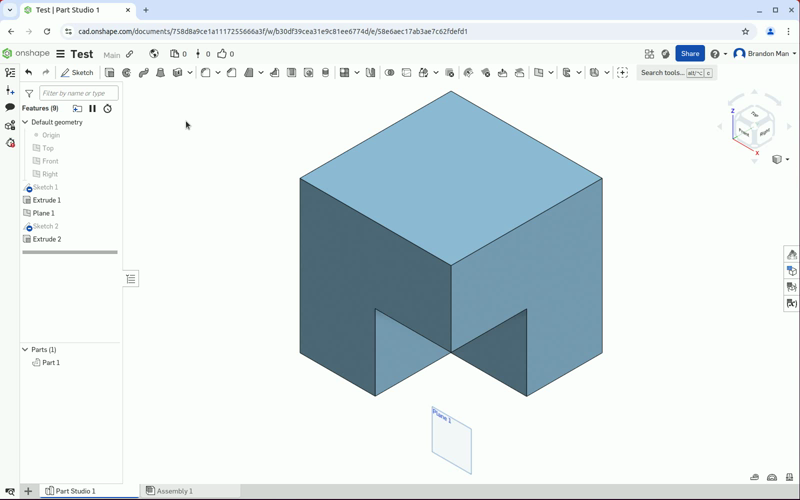
mouse_move(73, 189)
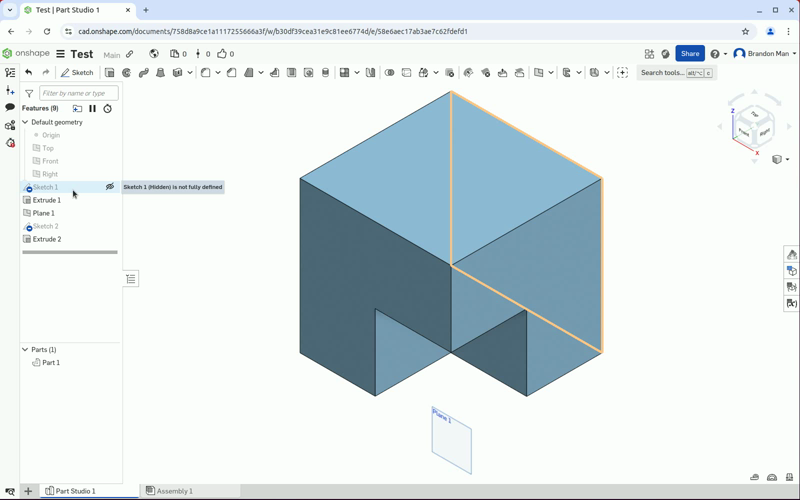
click(73, 189)